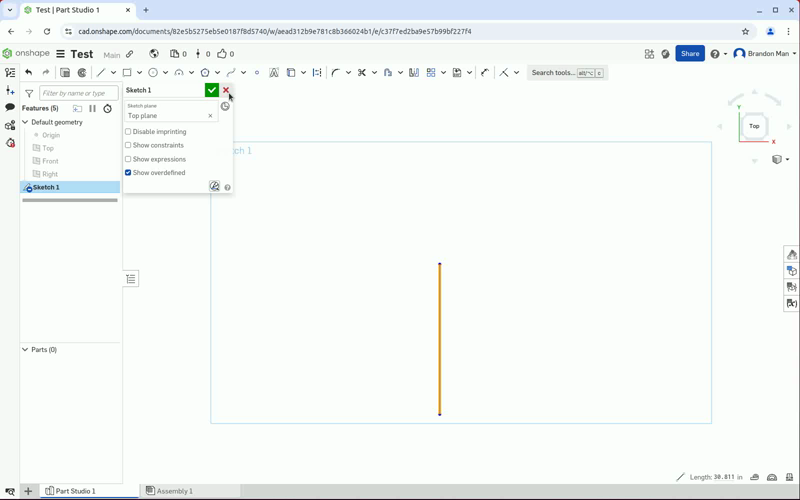
key(shift+h)
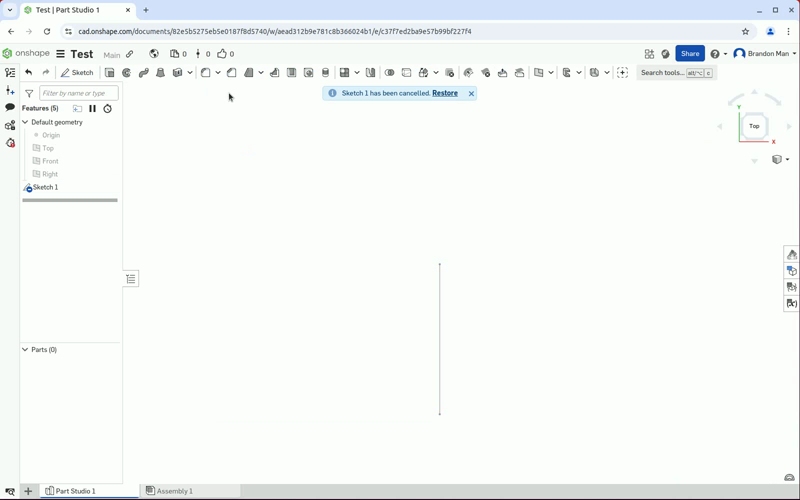
key(shift+s)
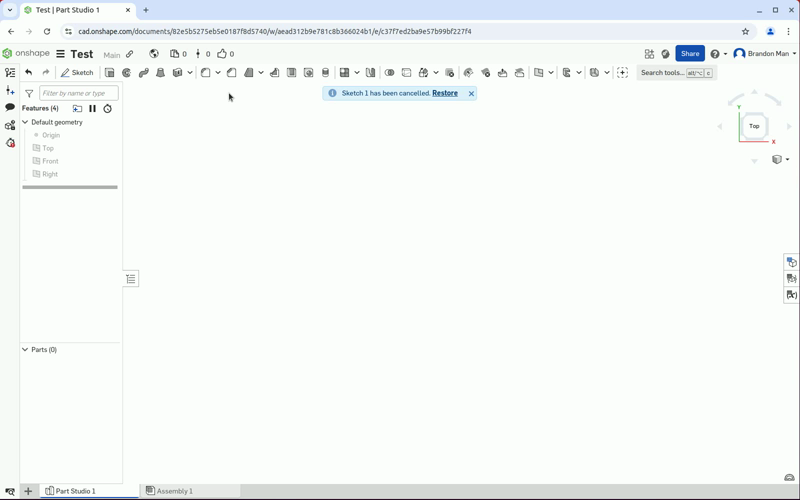
mouse_move(73, 150)
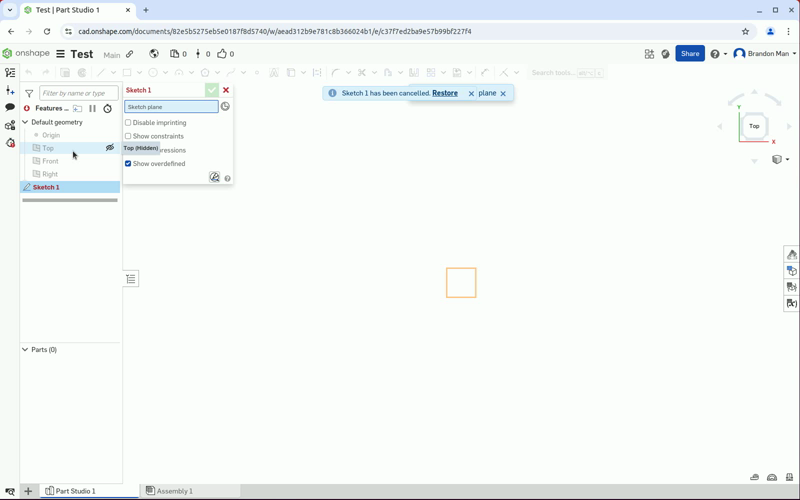
click(73, 150)
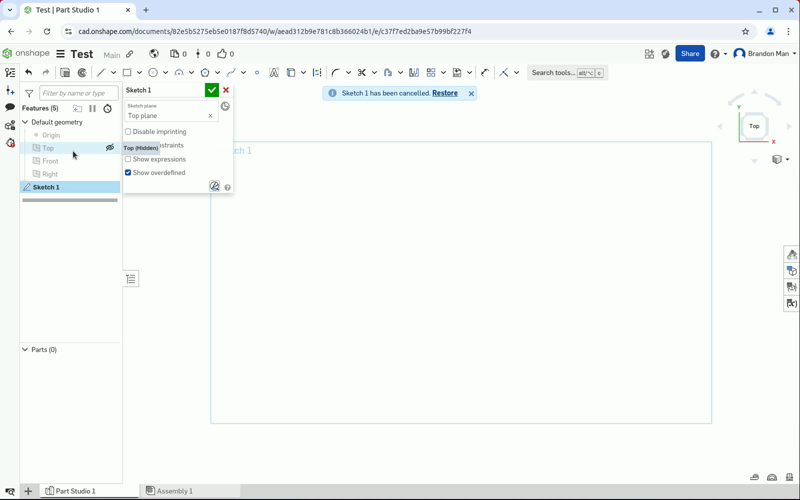
mouse_move(73, 352)
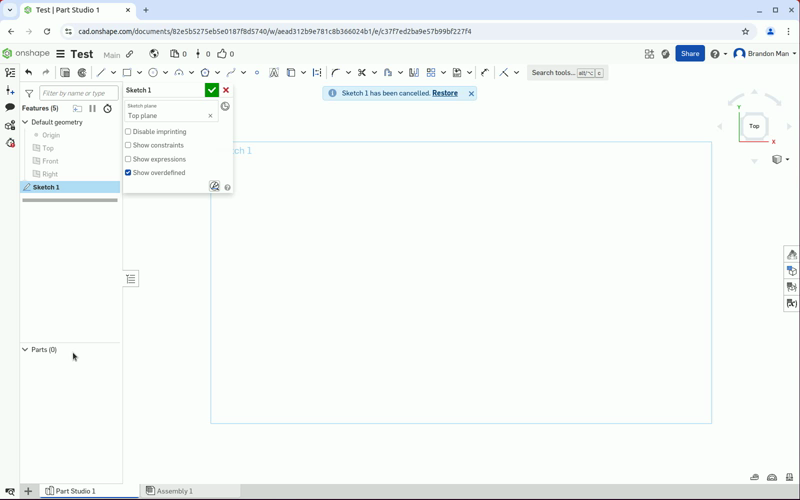
key(y)
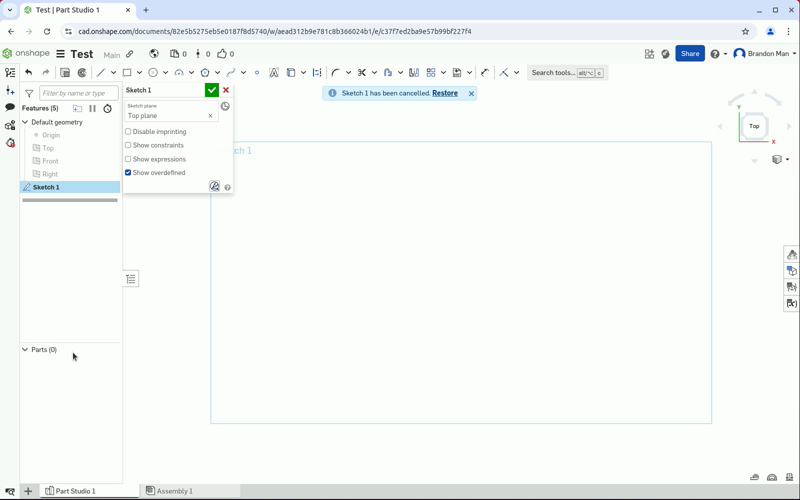
key(l)
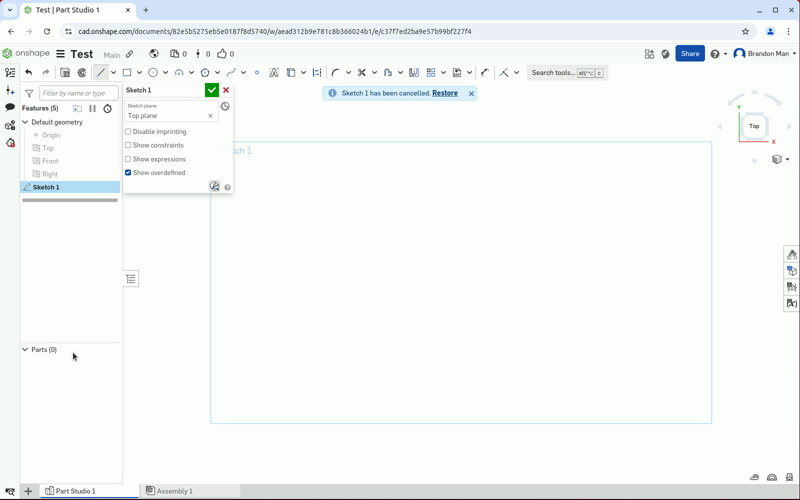
key_down(shift)
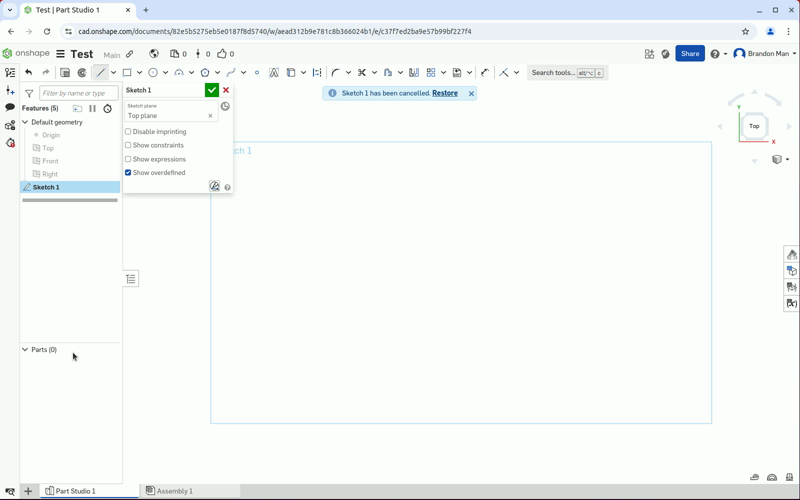
mouse_move(348, 326)
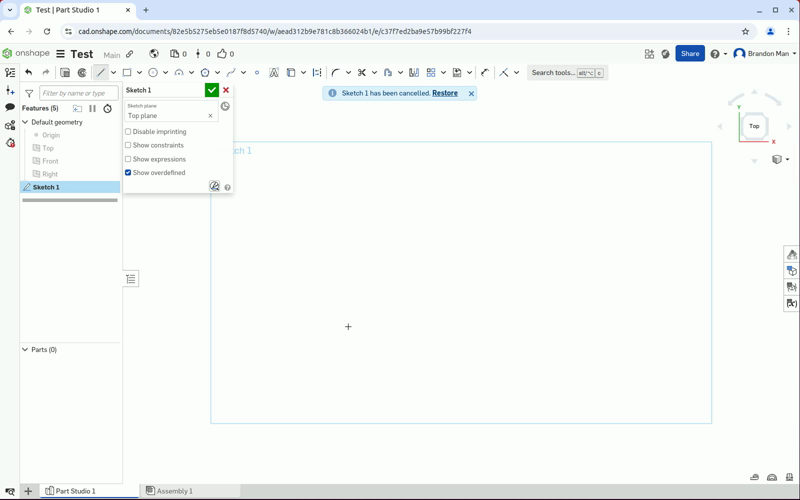
click(348, 326)
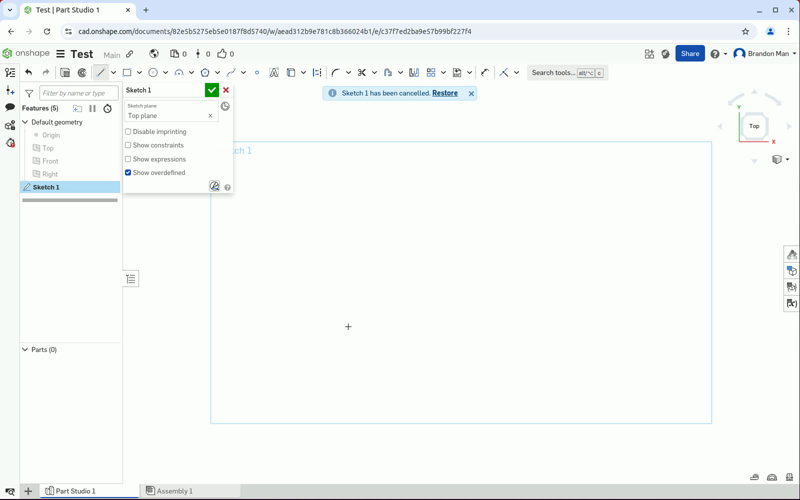
key_up(shift)
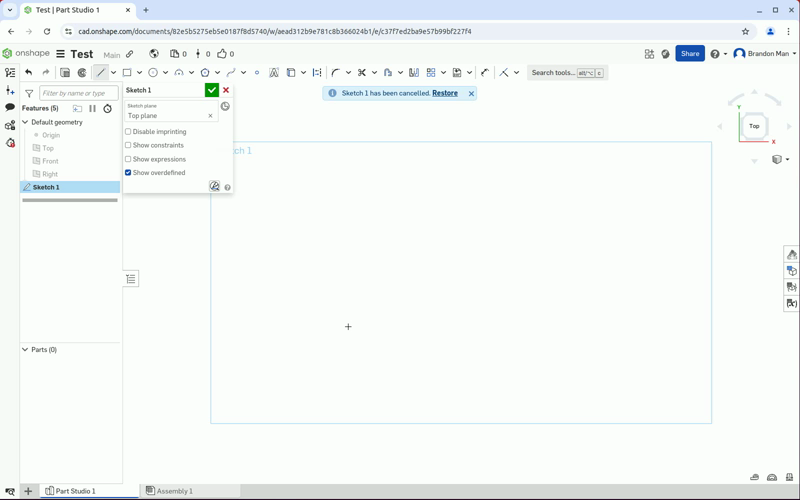
key_down(shift)
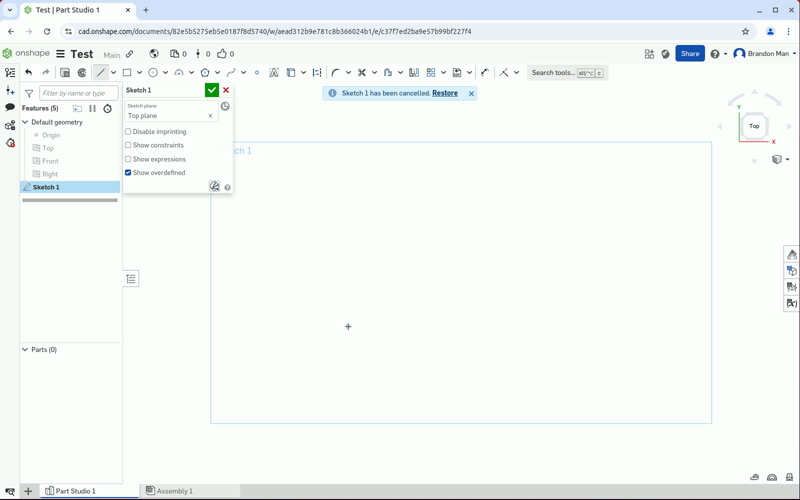
mouse_move(436, 326)
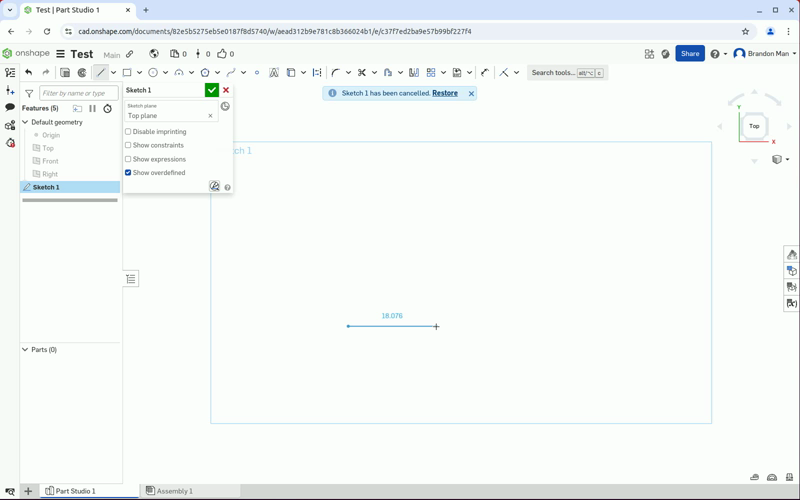
click(436, 326)
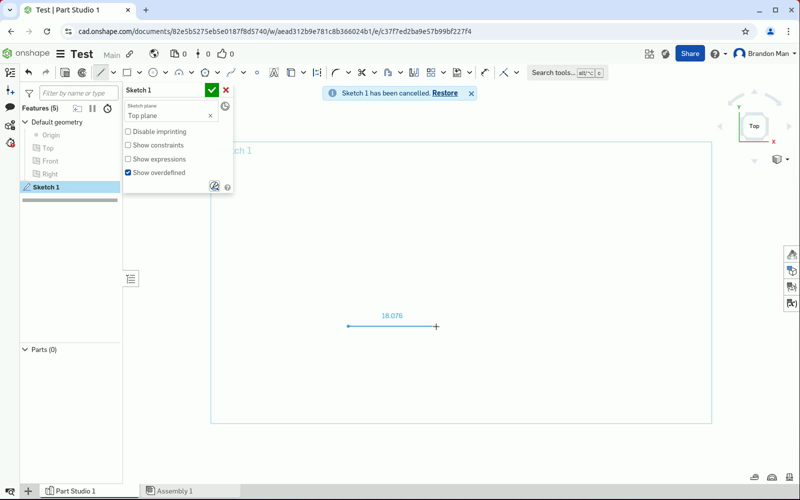
key_up(shift)
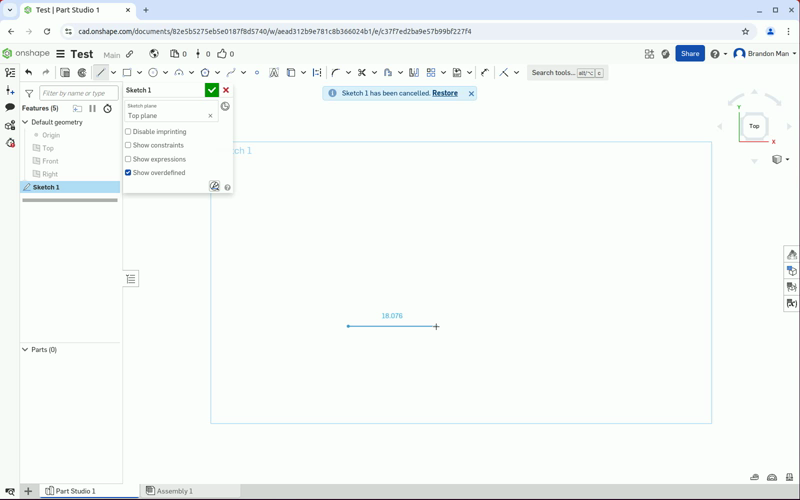
key_down(shift)
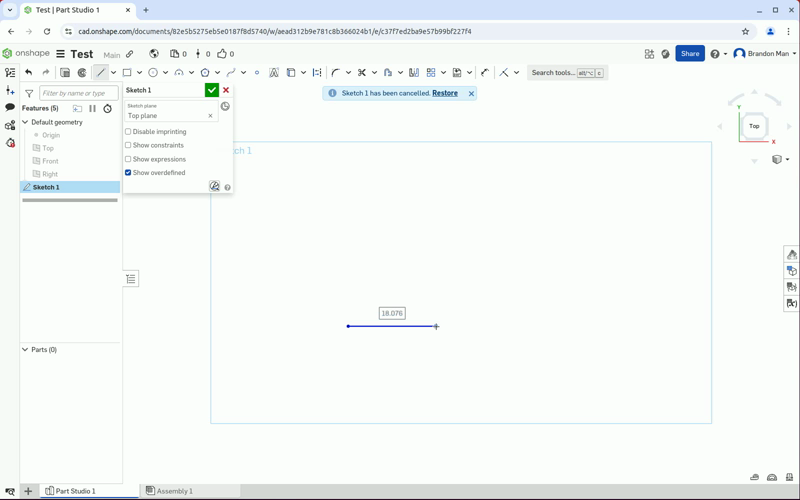
mouse_move(436, 238)
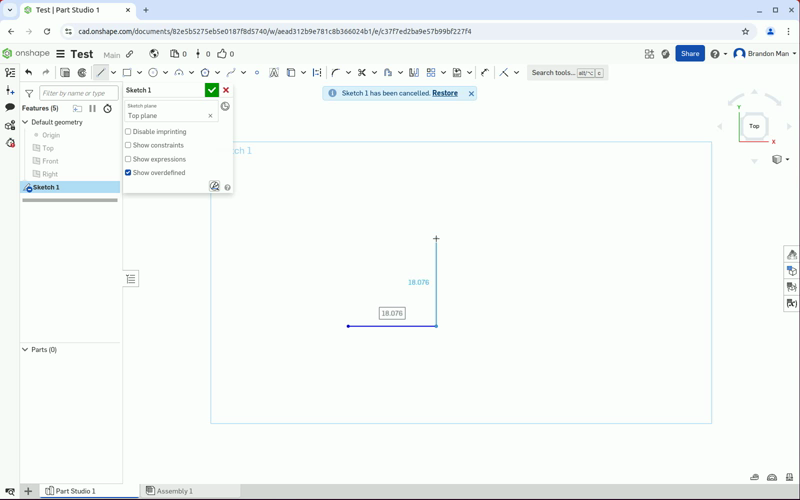
click(436, 238)
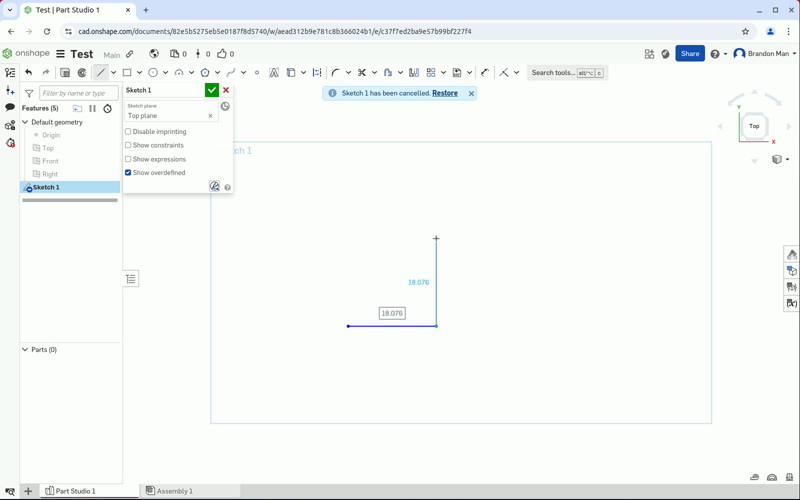
key_up(shift)
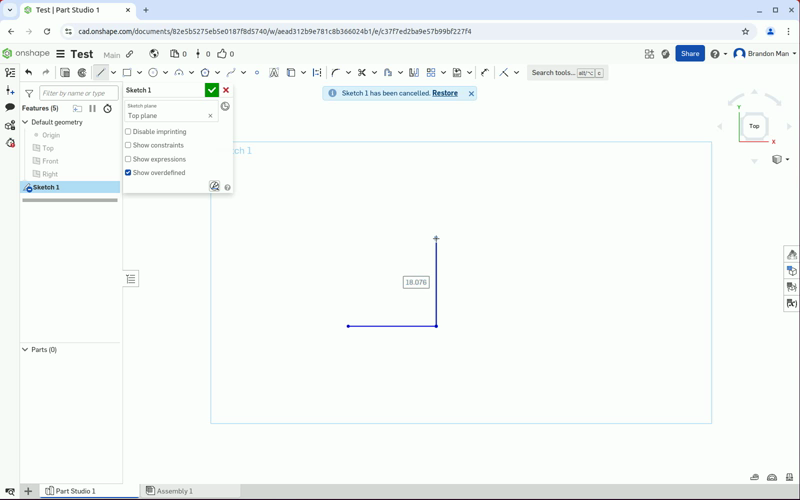
key_down(shift)
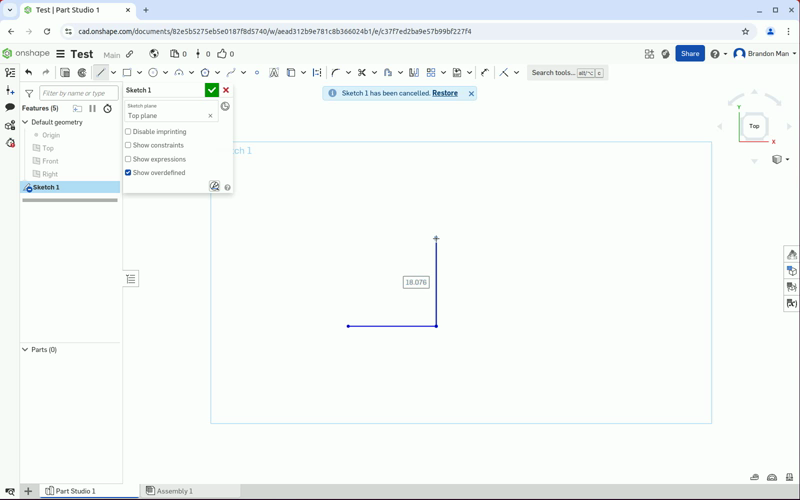
mouse_move(348, 238)
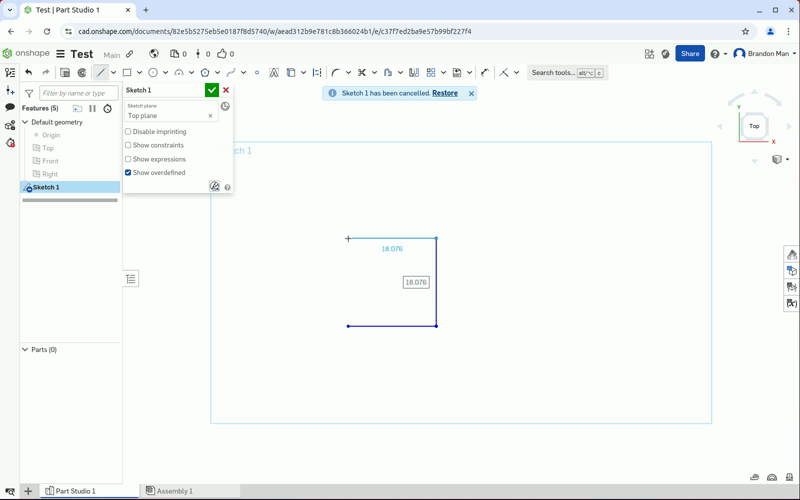
click(348, 238)
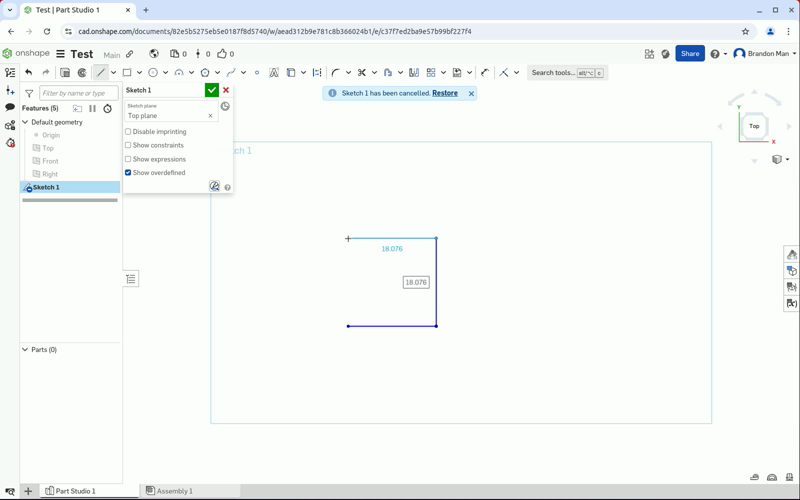
key_up(shift)
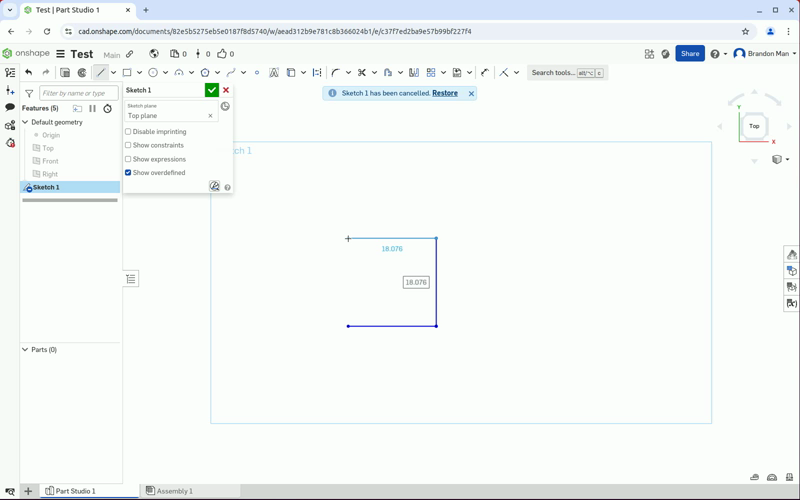
key_down(shift)
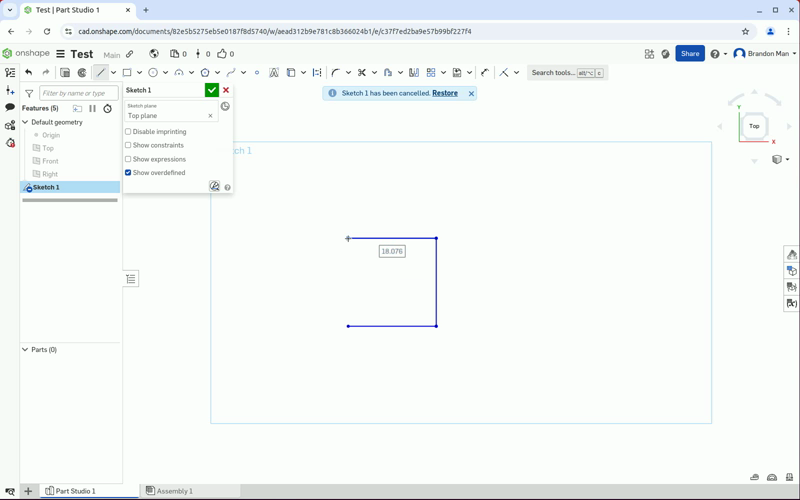
mouse_move(348, 326)
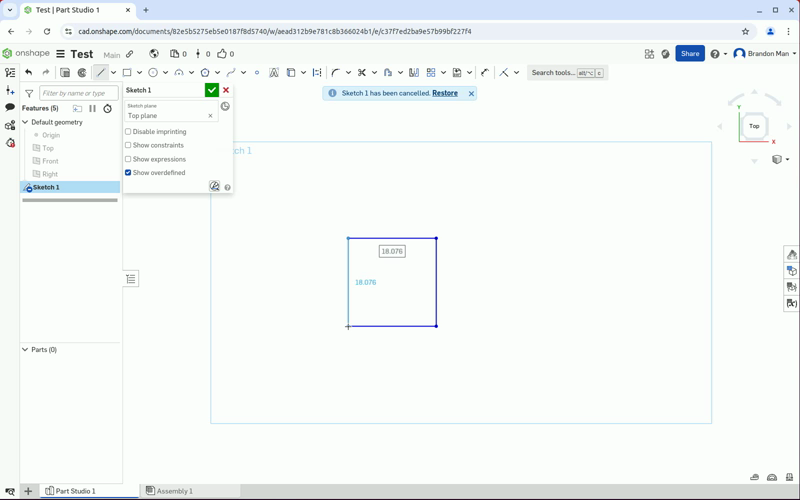
key_up(shift)
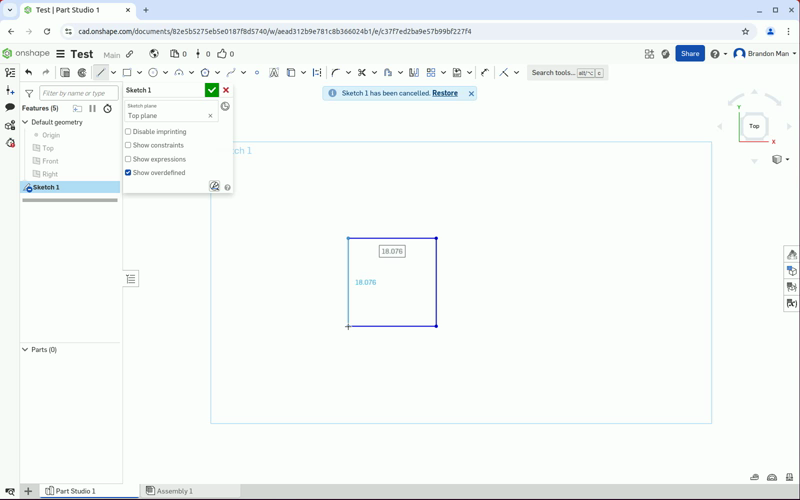
click(348, 326)
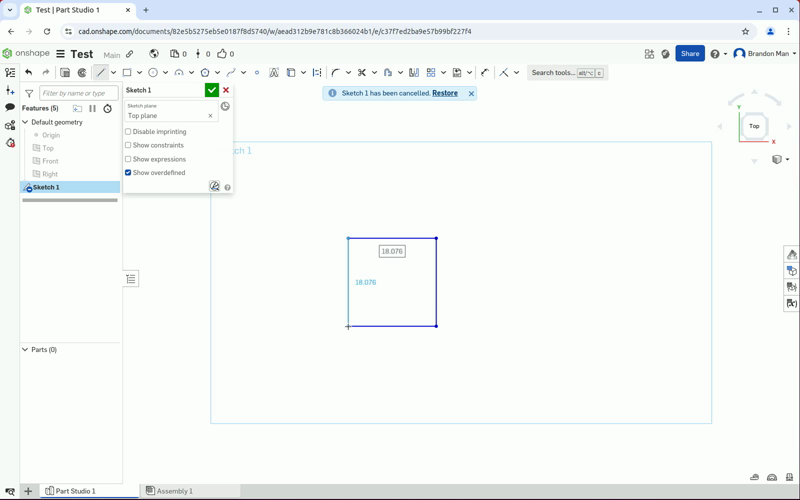
key(esc)
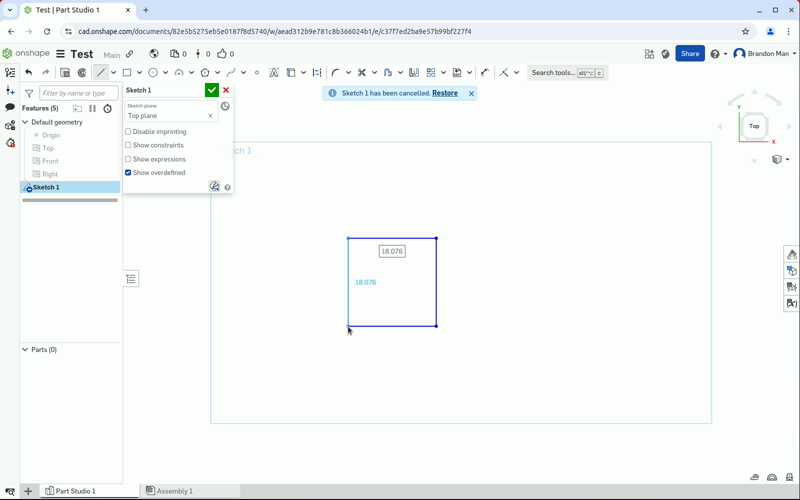
mouse_move(358, 265)
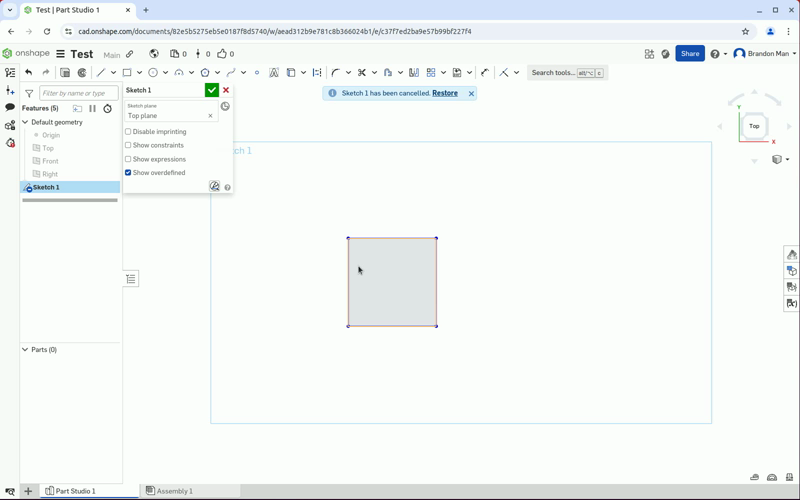
click(358, 265)
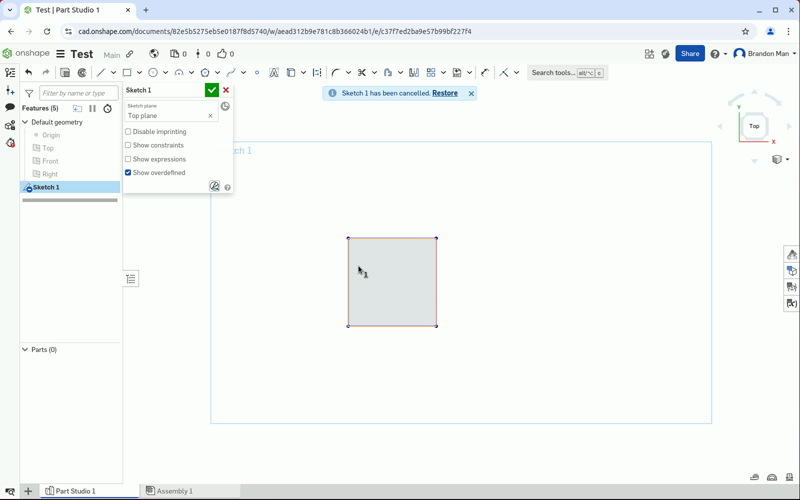
mouse_move(73, 352)
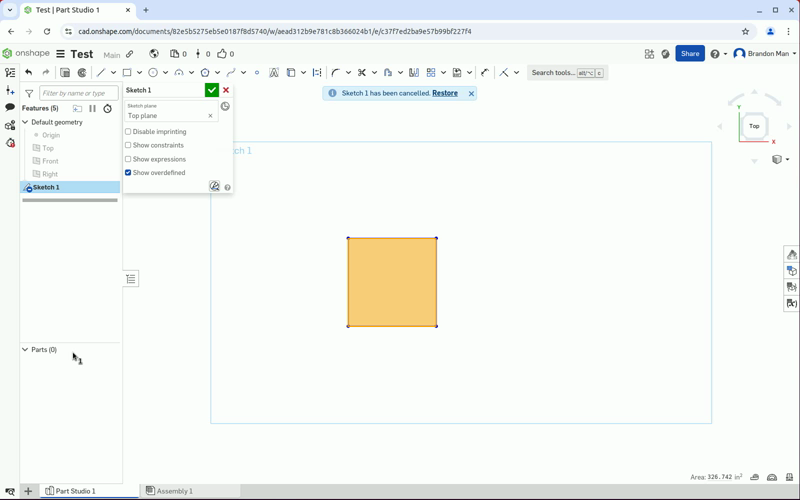
key(shift+y)
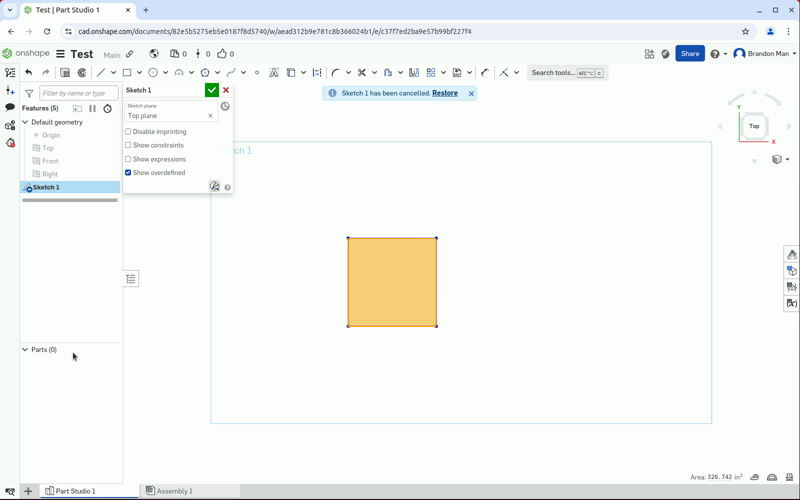
key(shift+e)
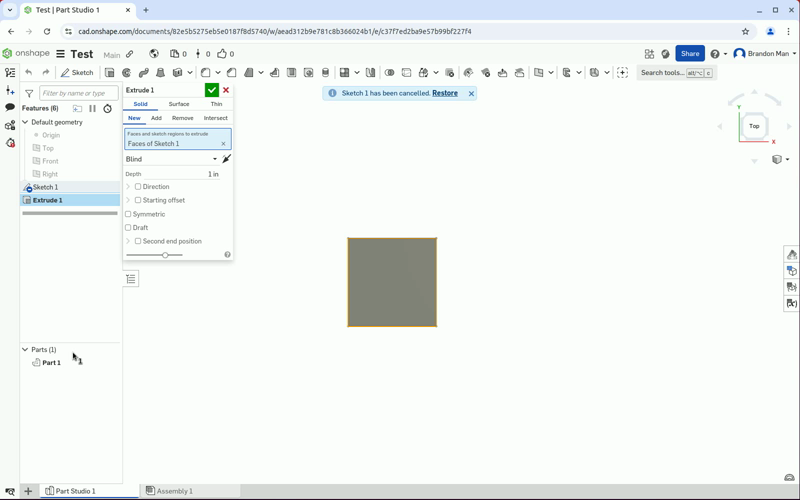
mouse_move(143, 106)
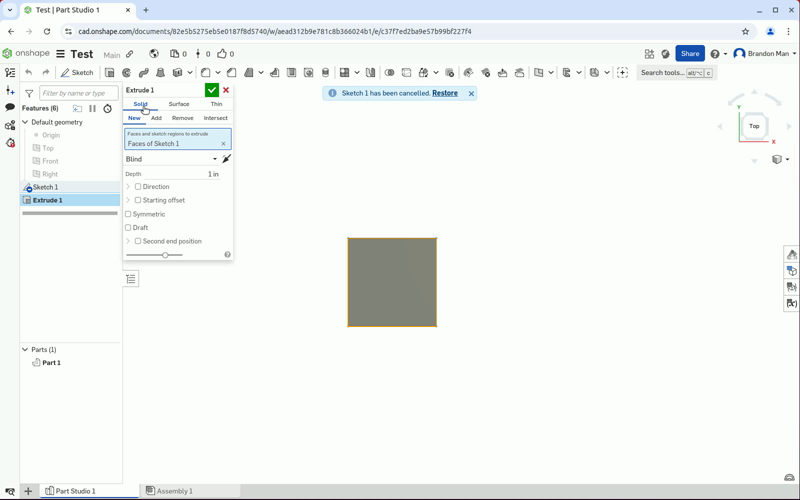
click(143, 106)
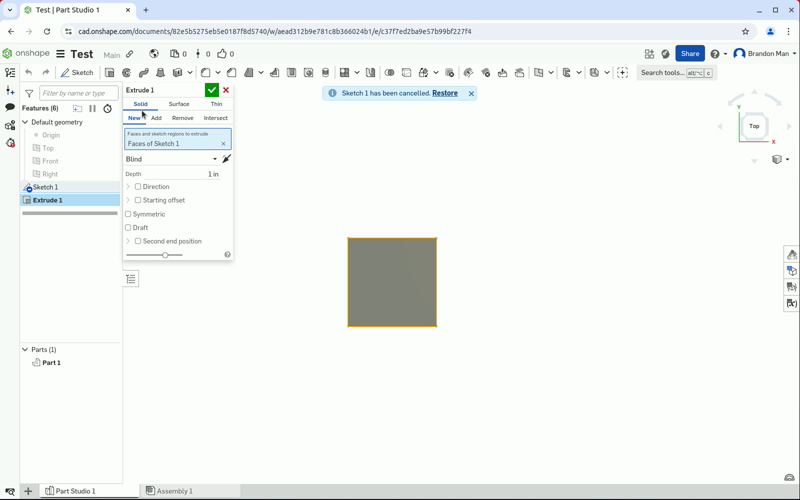
mouse_move(137, 120)
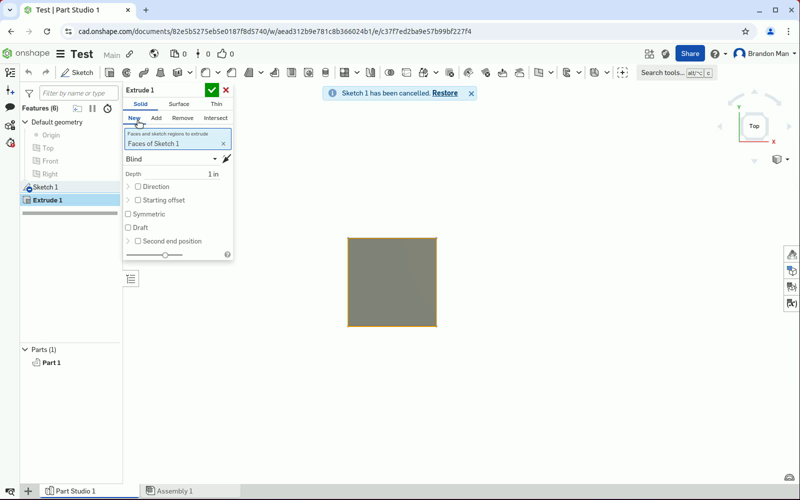
click(137, 120)
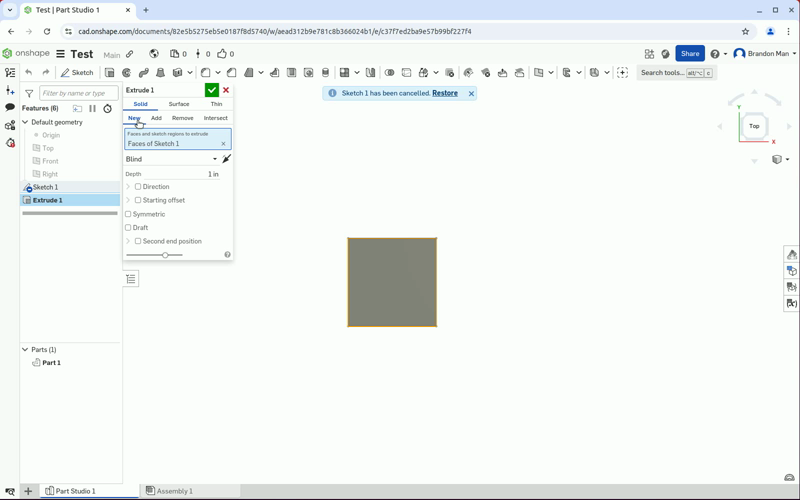
key(tab, 4)
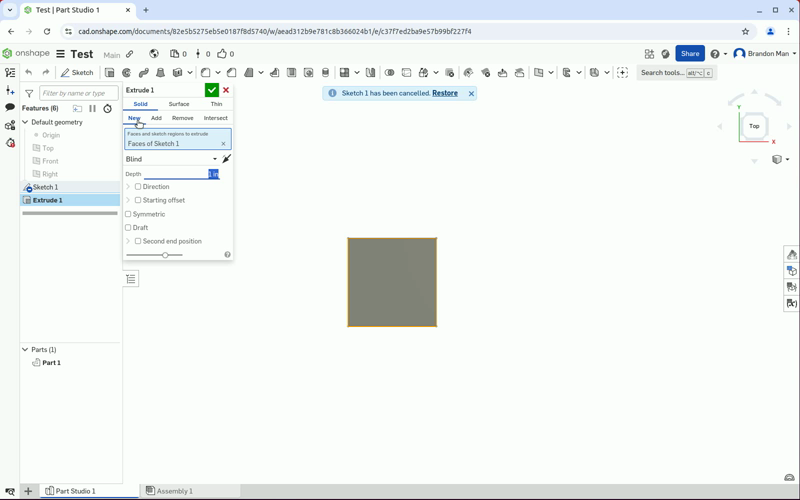
text(18.053)
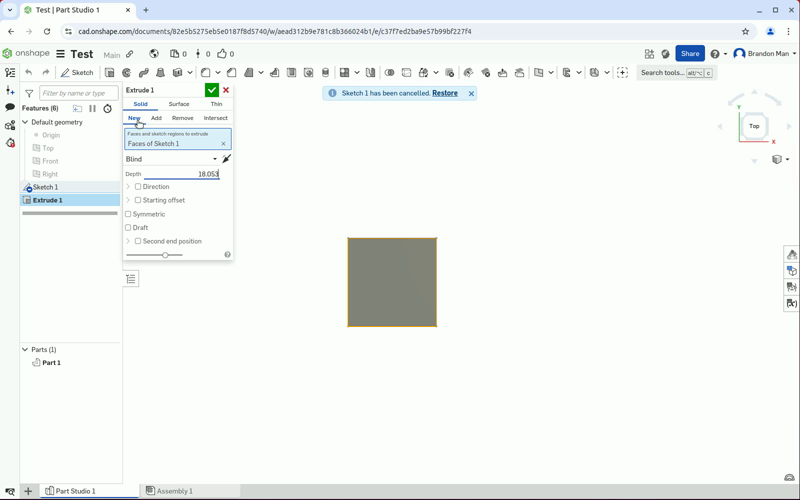
key(enter)
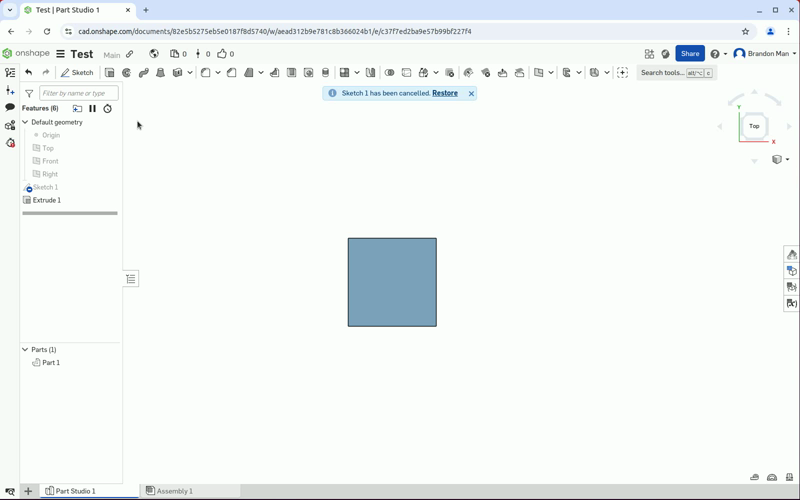
key(shift+h)
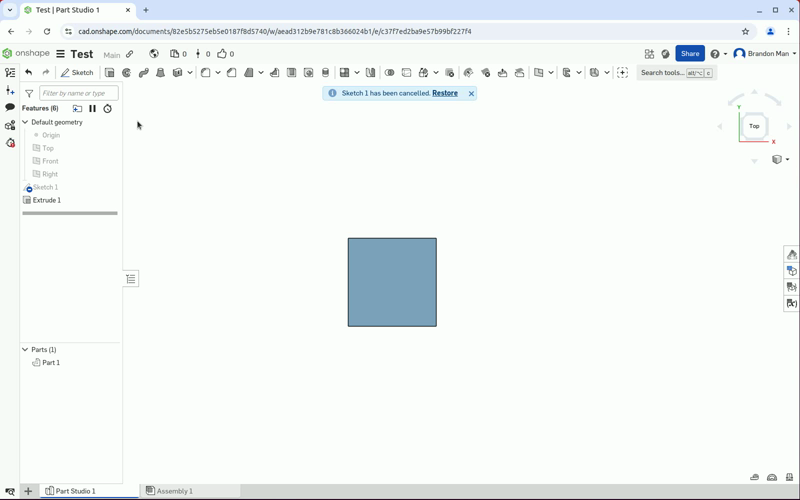
key(shift+h)
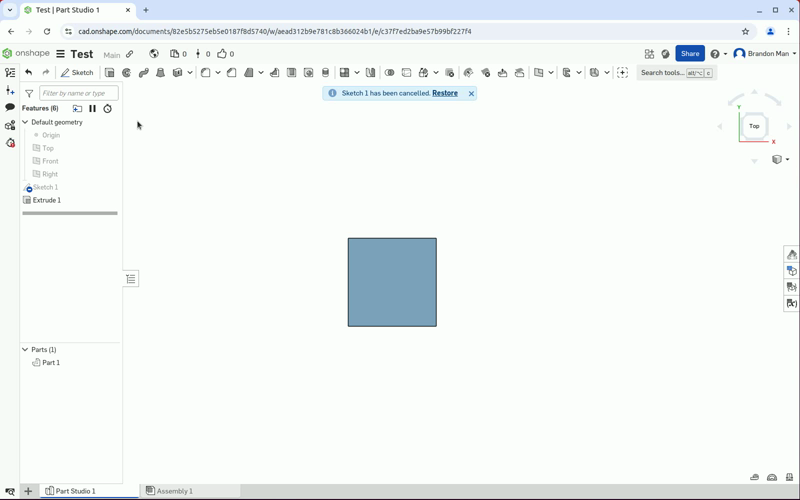
mouse_move(73, 189)
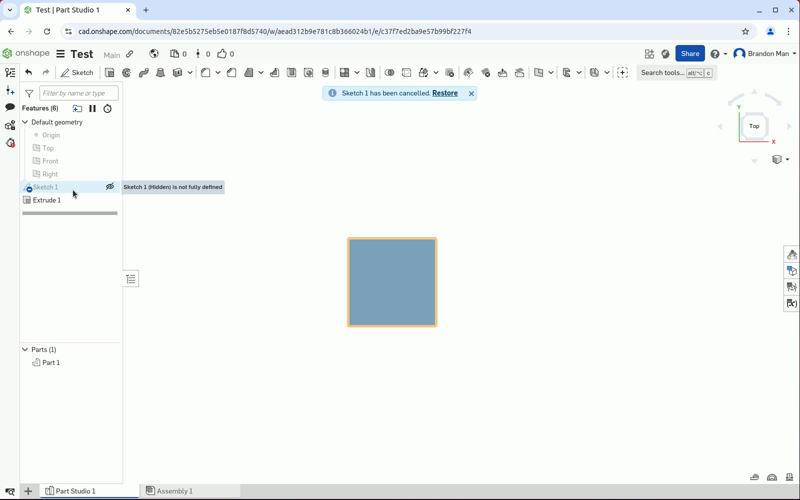
click(73, 189)
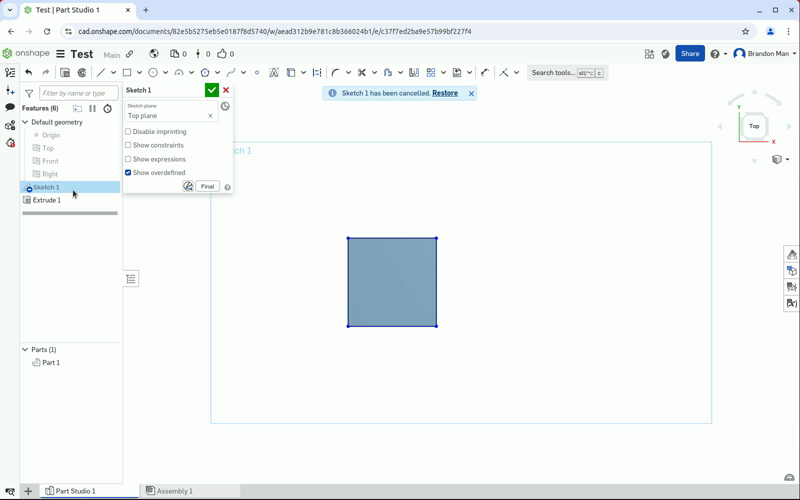
mouse_move(229, 92)
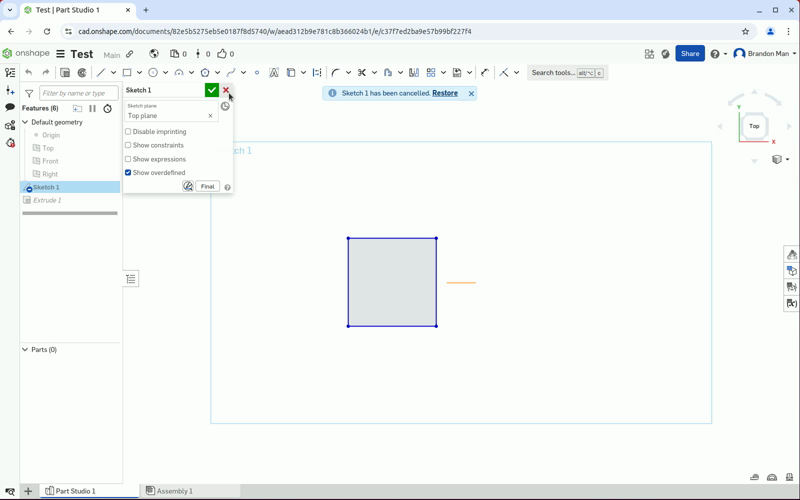
click(229, 92)
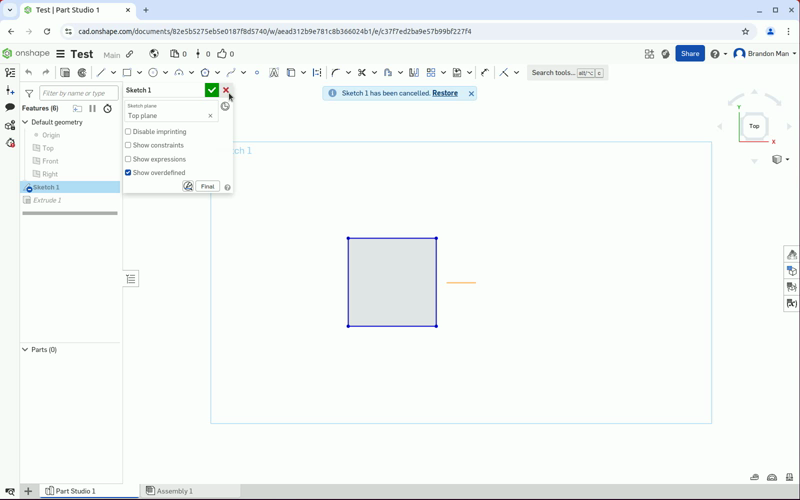
key(shift+s)
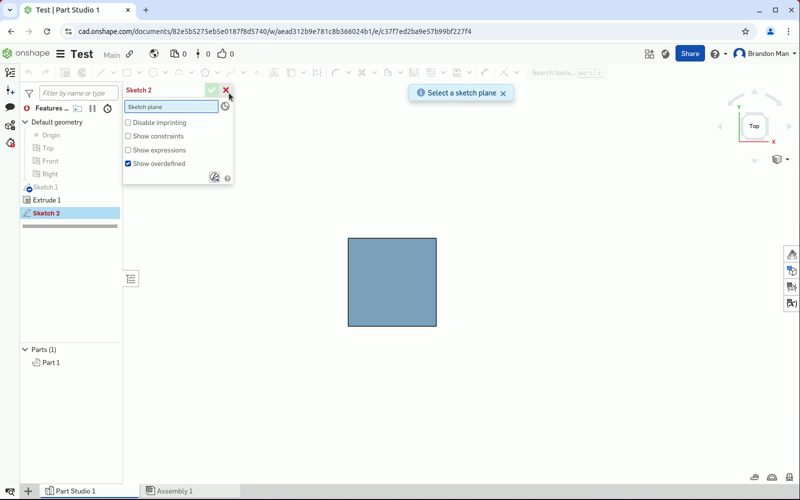
mouse_move(73, 150)
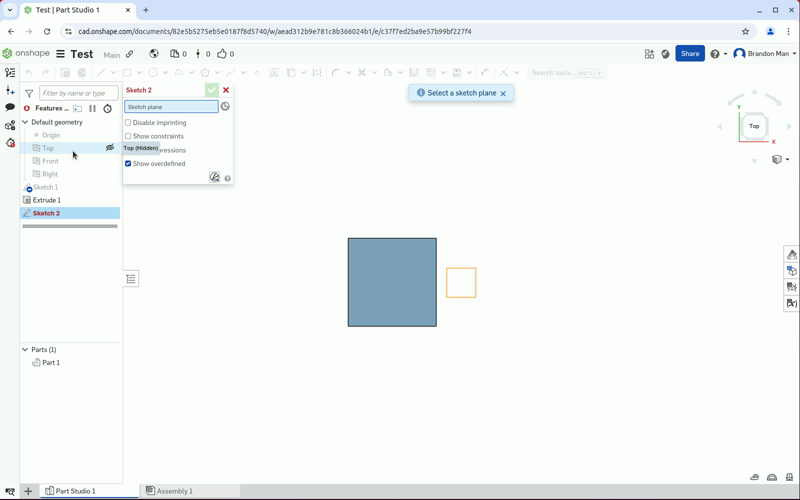
click(73, 150)
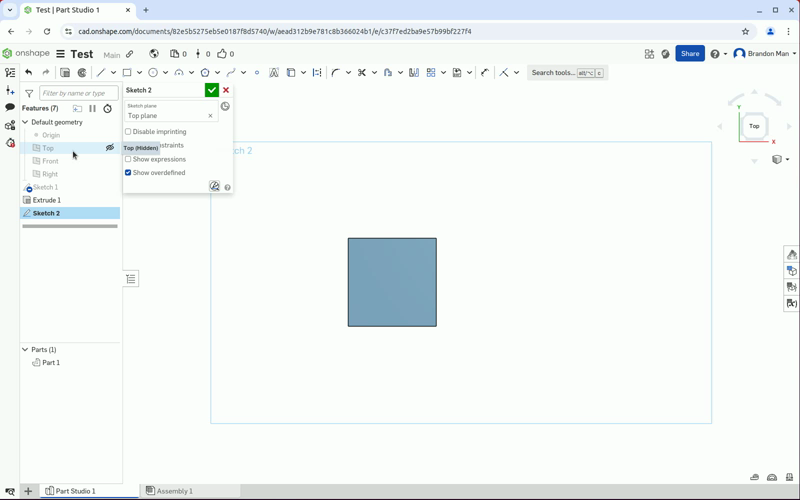
mouse_move(73, 352)
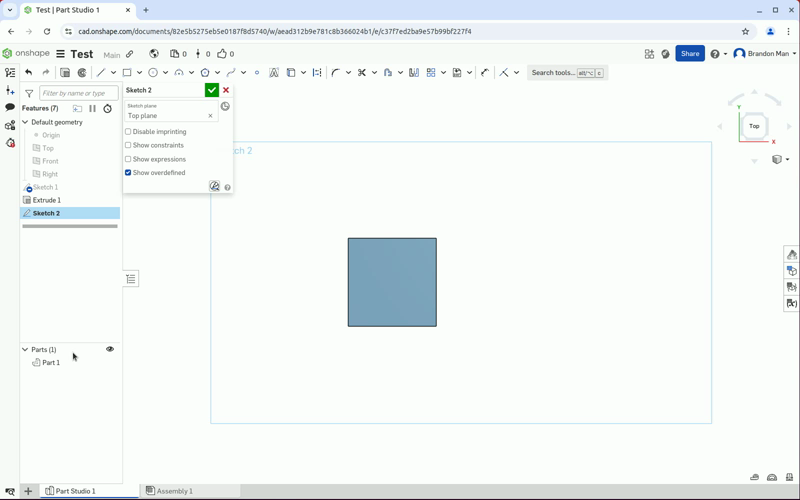
key(y)
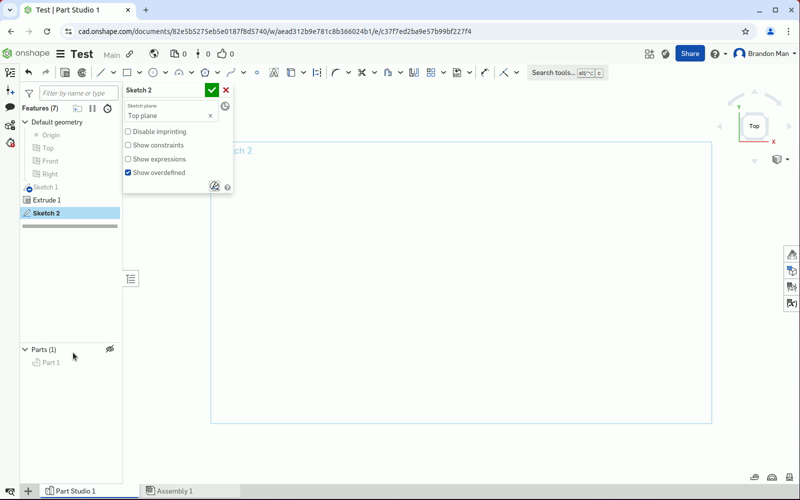
key(l)
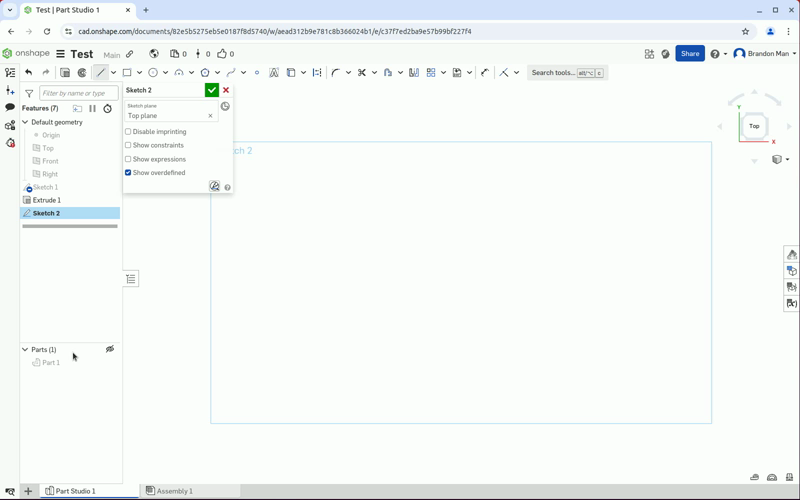
key_down(shift)
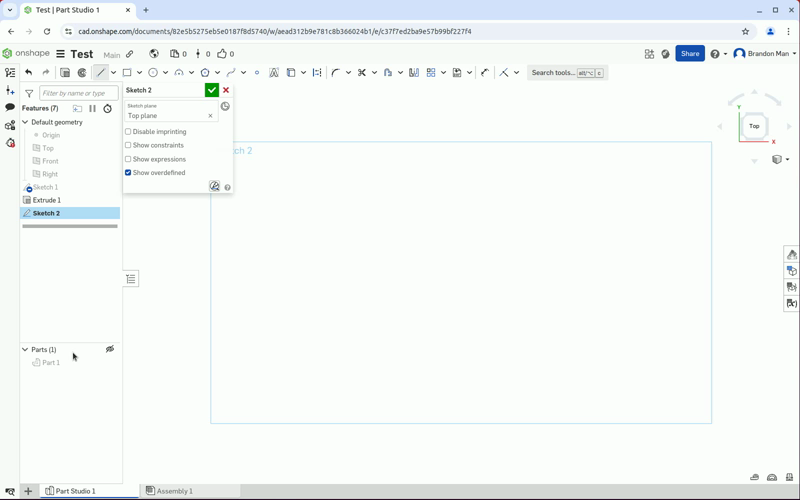
mouse_move(454, 288)
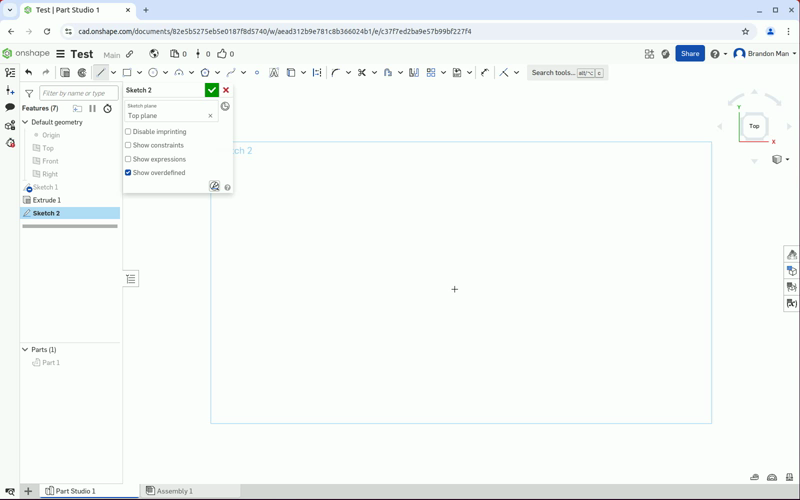
click(454, 288)
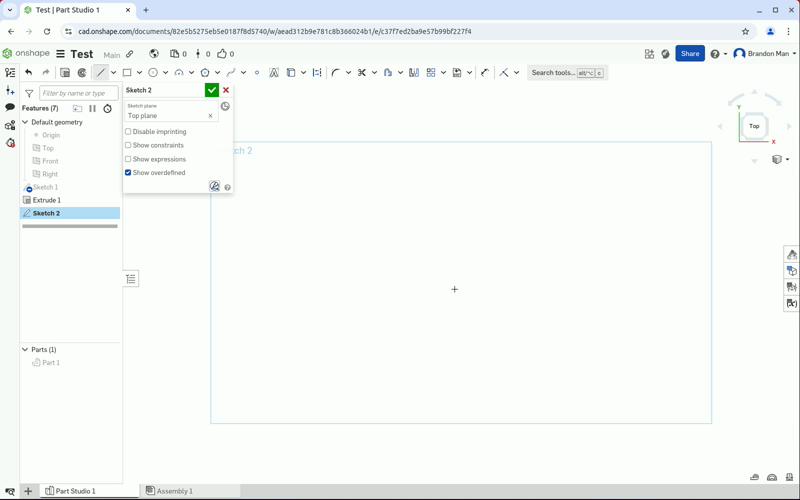
key_up(shift)
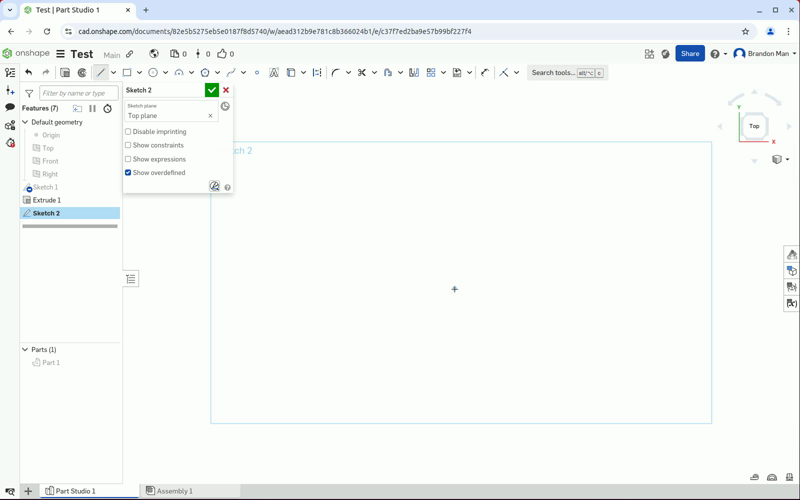
key_down(shift)
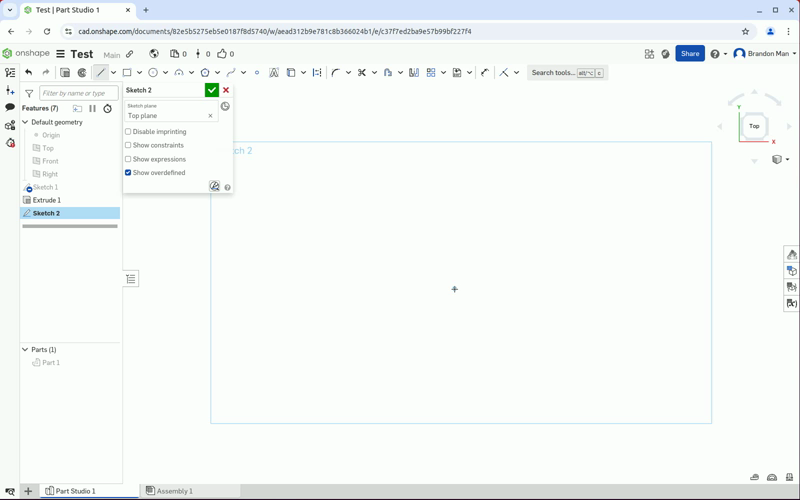
mouse_move(484, 288)
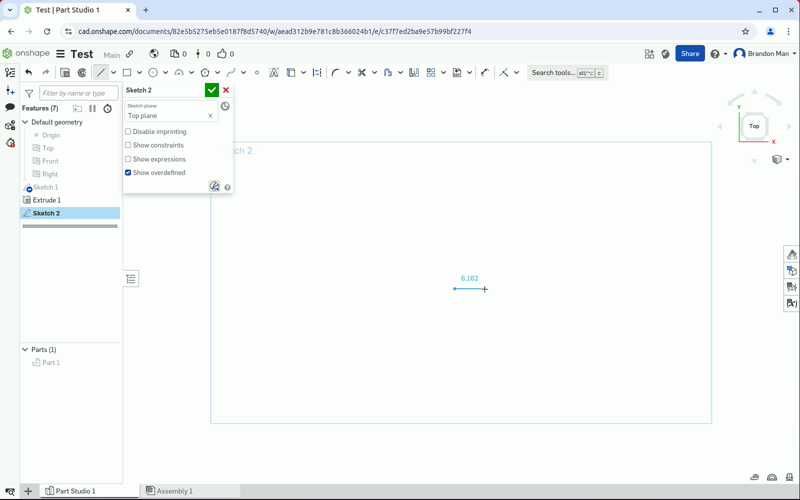
mouse_move(468, 288)
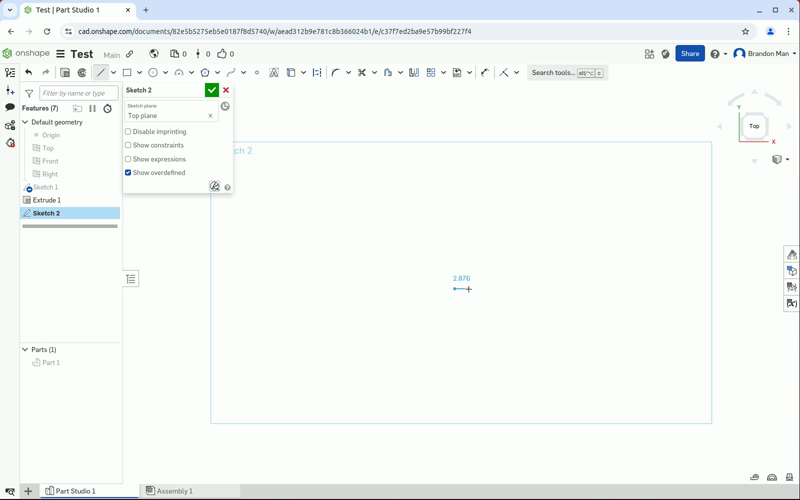
click(468, 288)
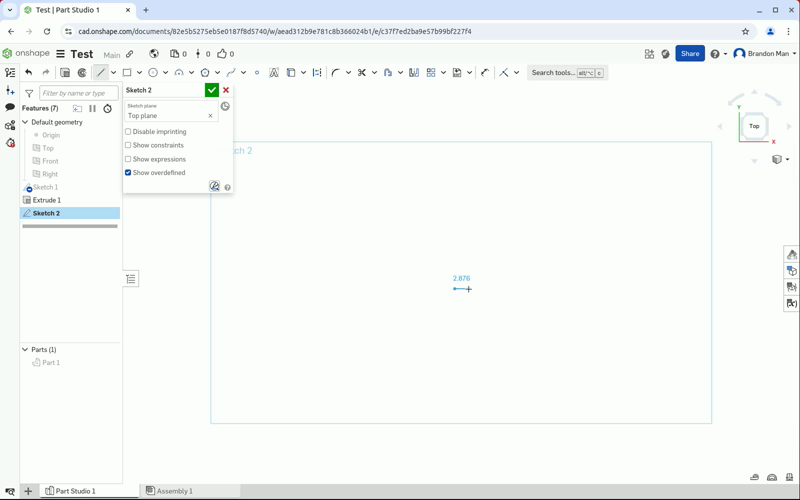
key_up(shift)
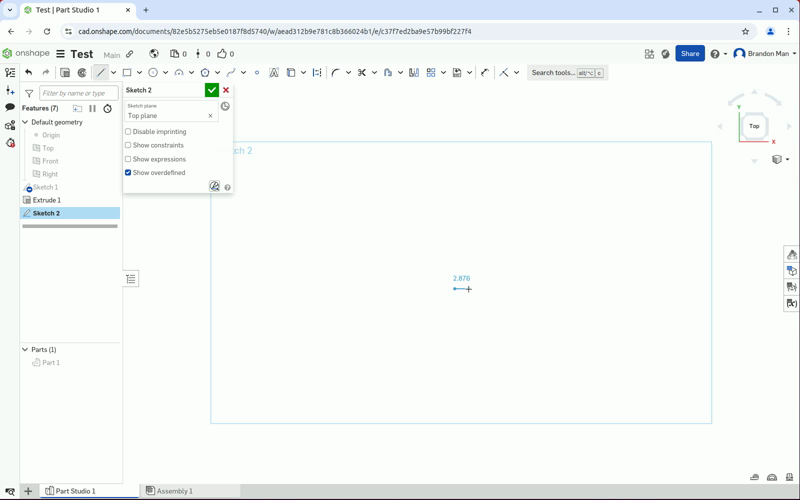
key_down(shift)
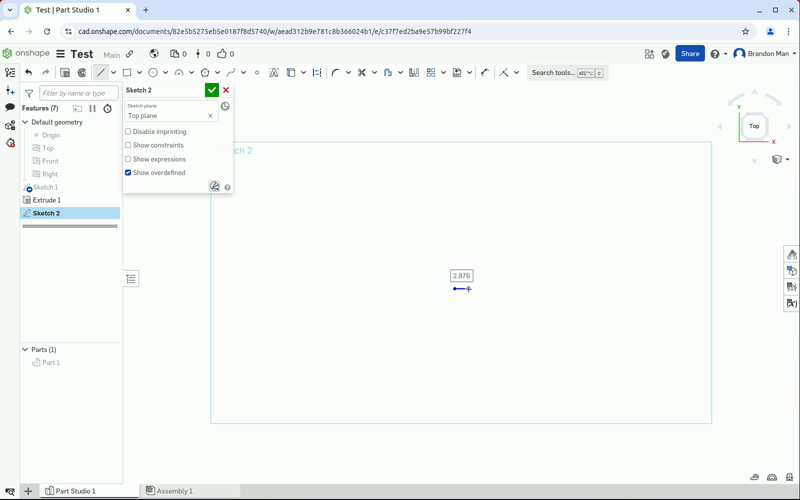
mouse_move(498, 288)
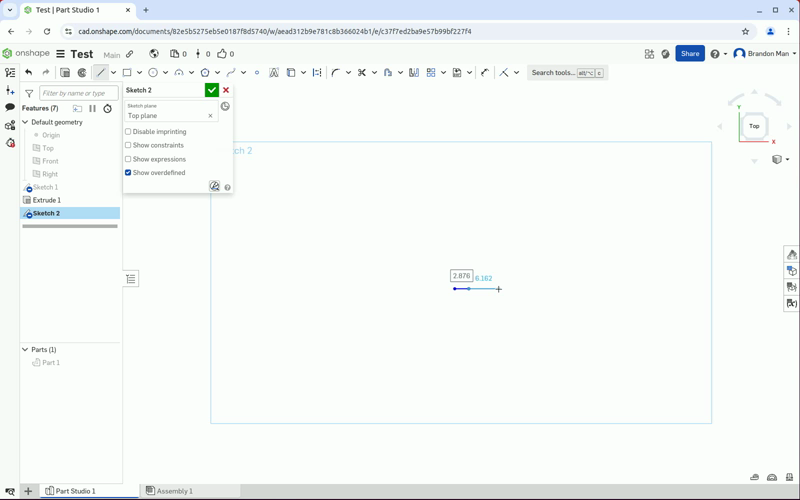
mouse_move(468, 274)
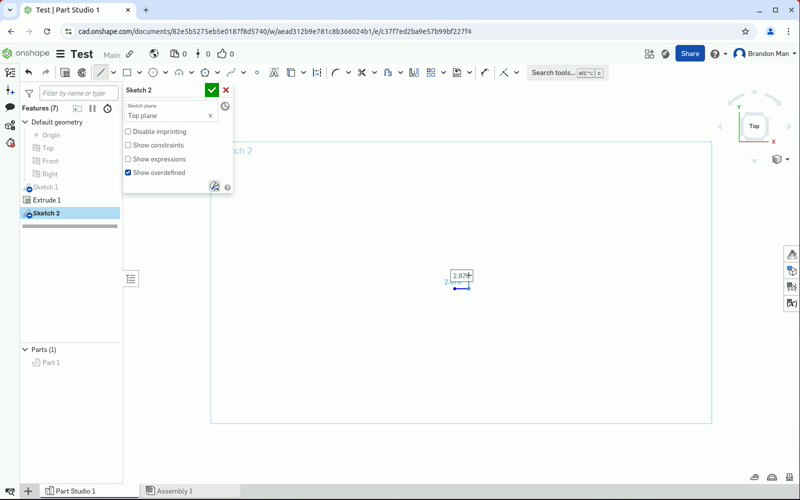
click(468, 274)
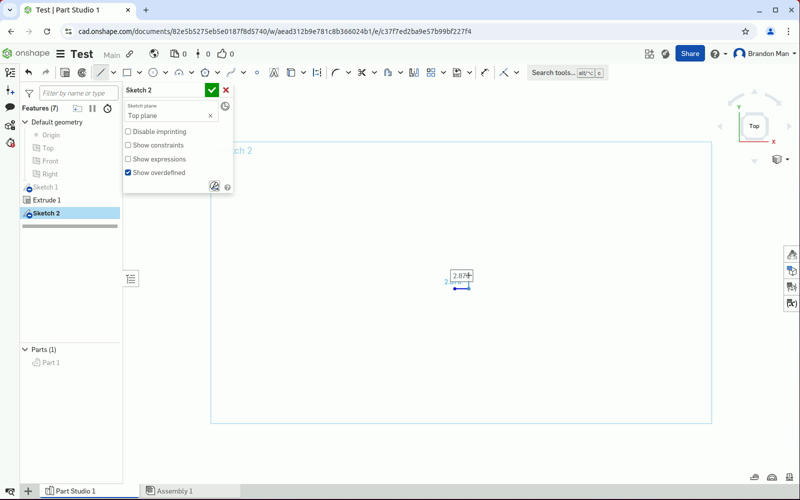
key_up(shift)
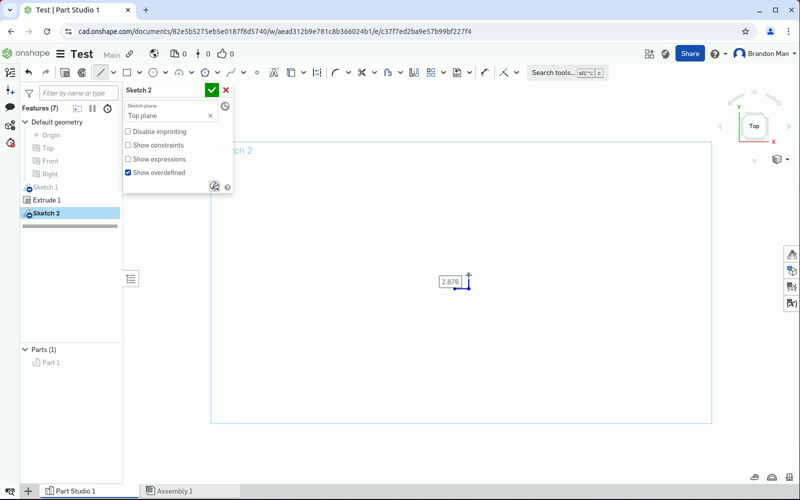
key_down(shift)
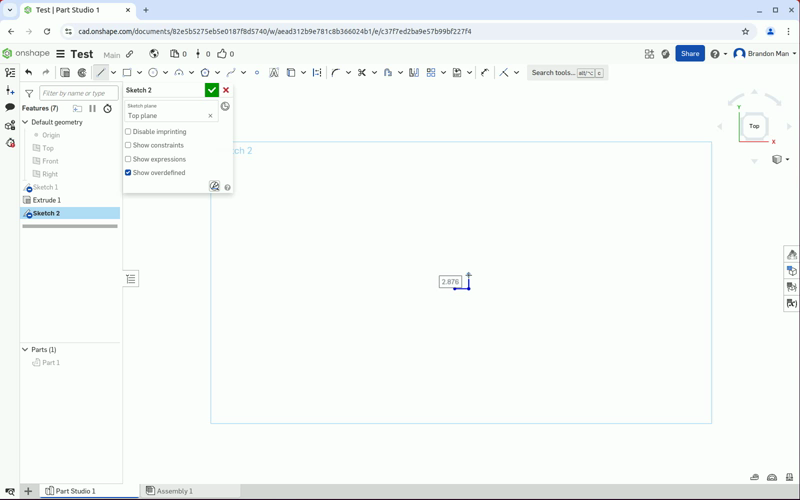
mouse_move(498, 274)
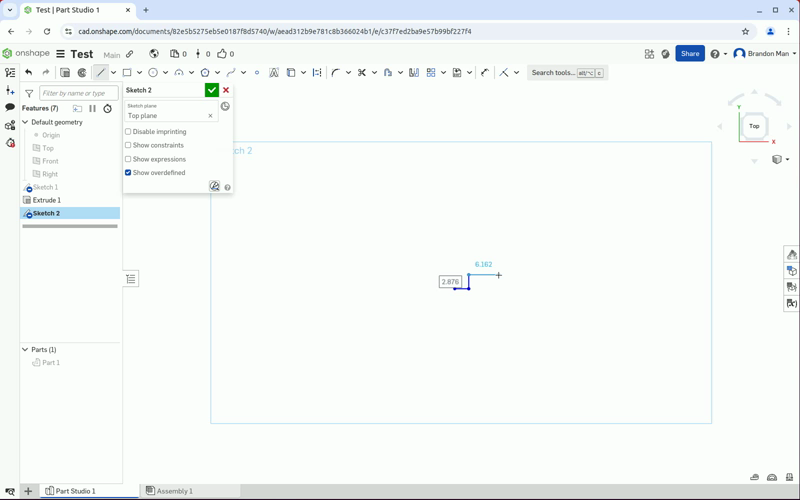
mouse_move(454, 274)
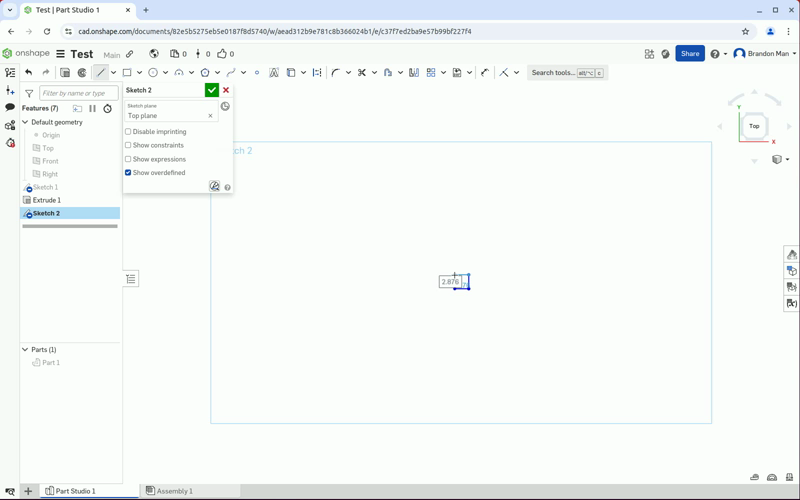
click(454, 274)
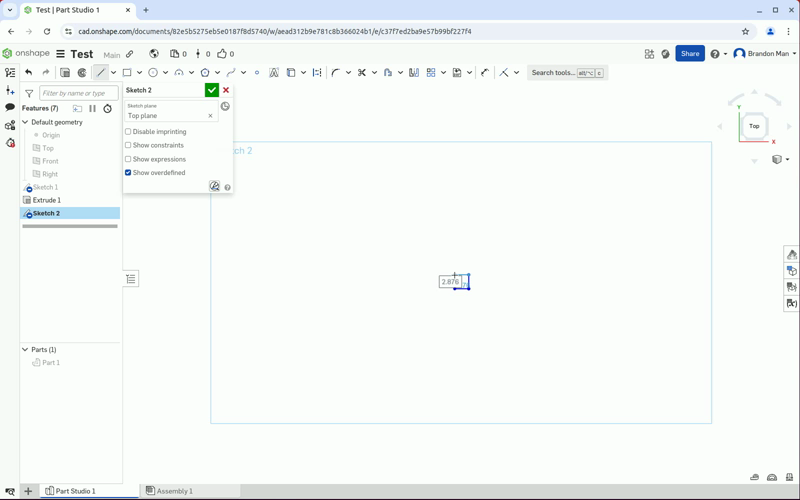
key_up(shift)
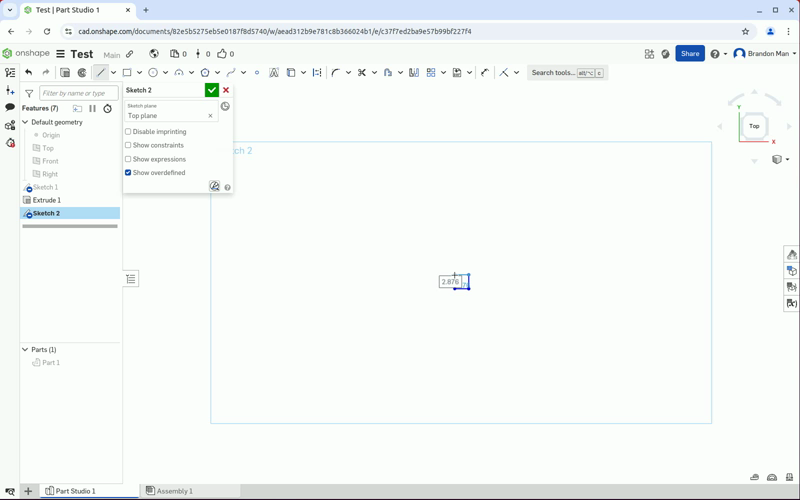
mouse_move(484, 274)
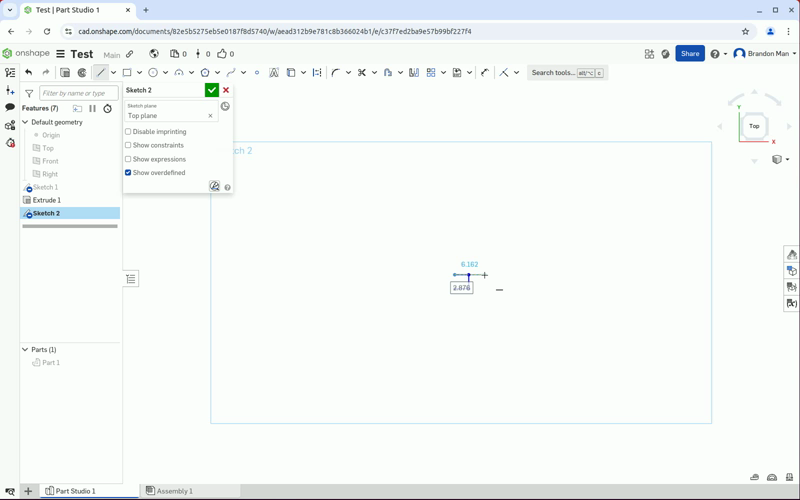
key_down(shift)
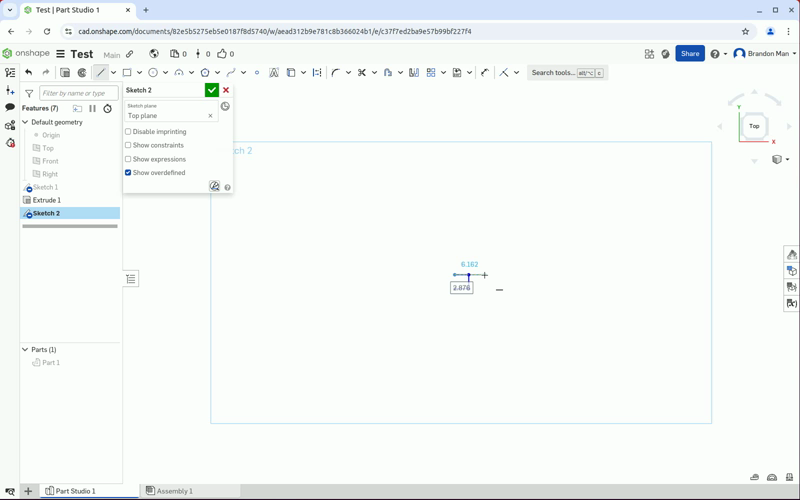
mouse_move(454, 288)
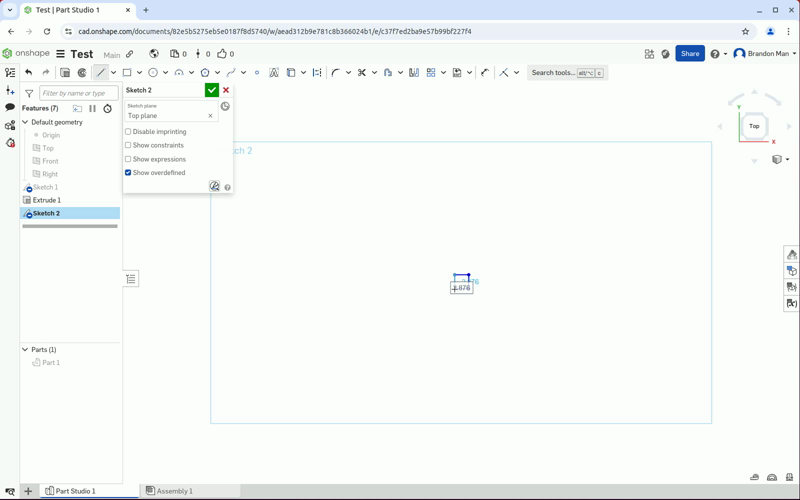
key_up(shift)
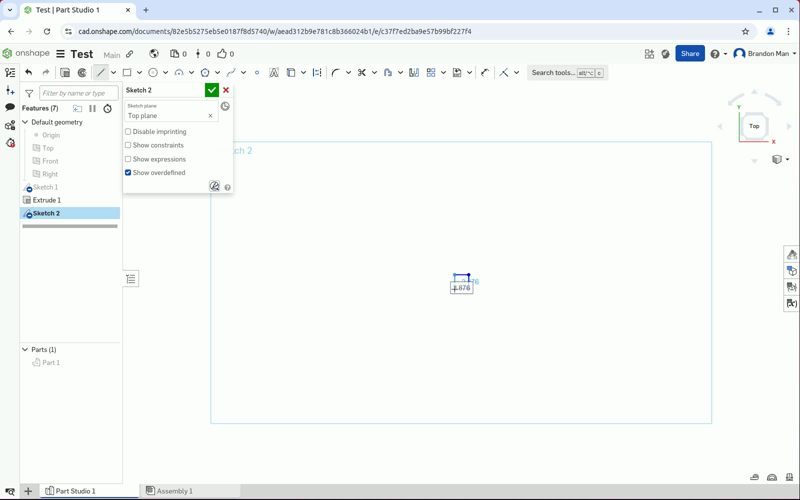
click(454, 288)
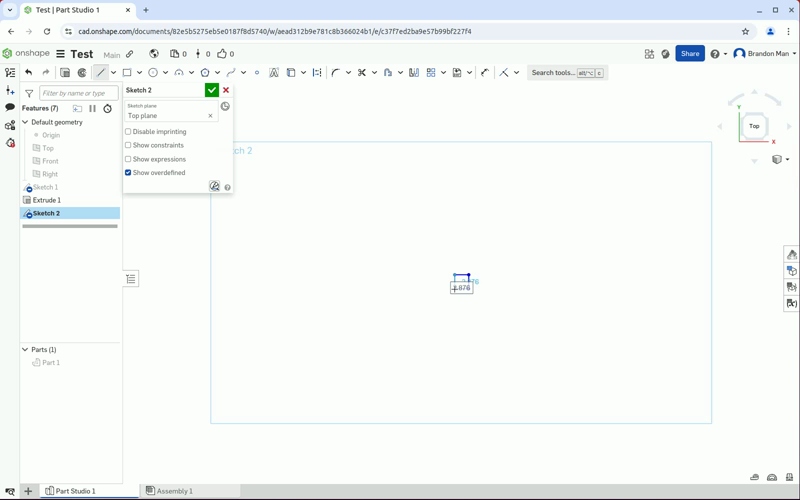
key(esc)
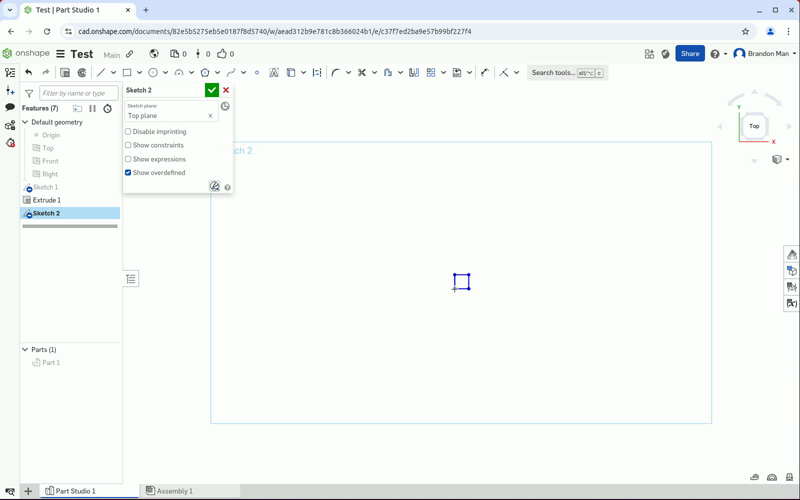
mouse_move(458, 287)
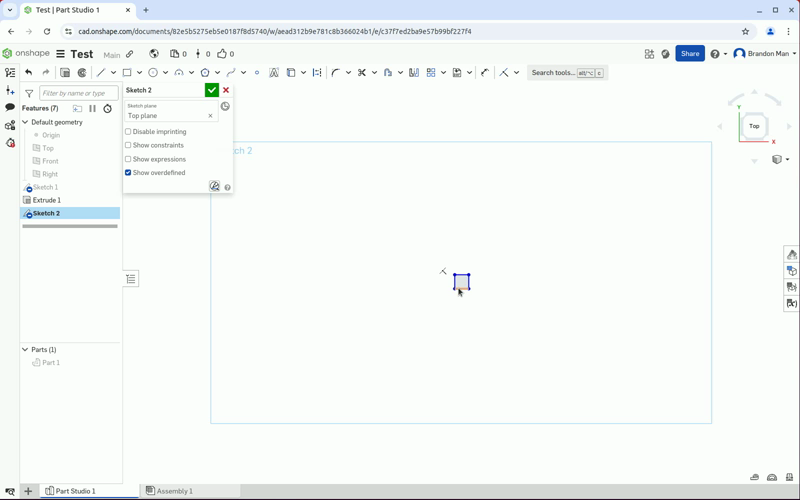
scroll(6)
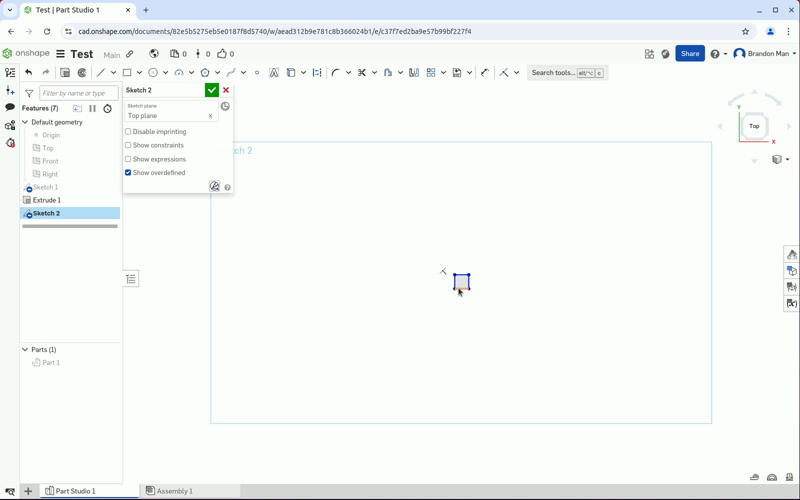
scroll(6)
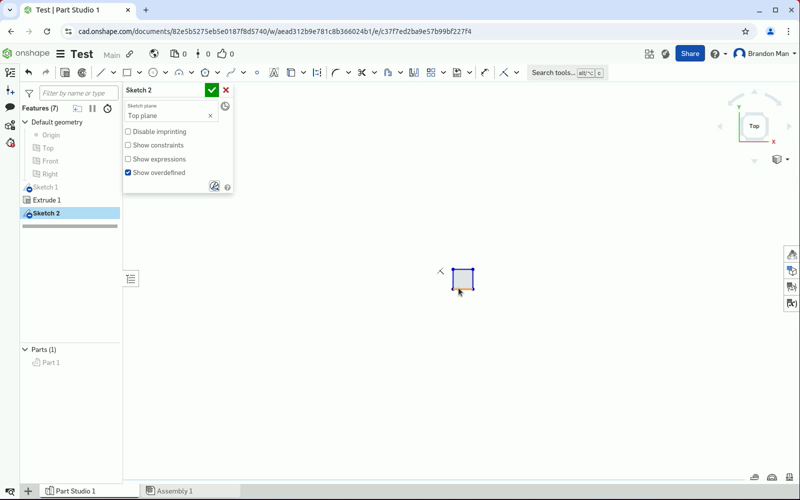
scroll(6)
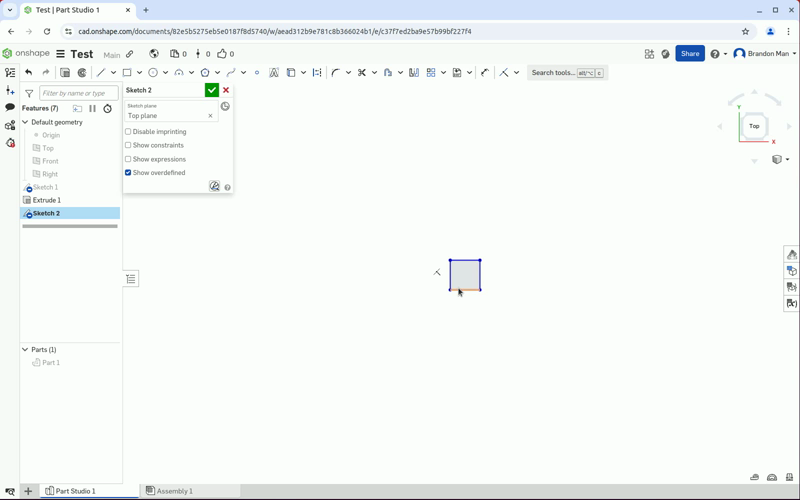
scroll(6)
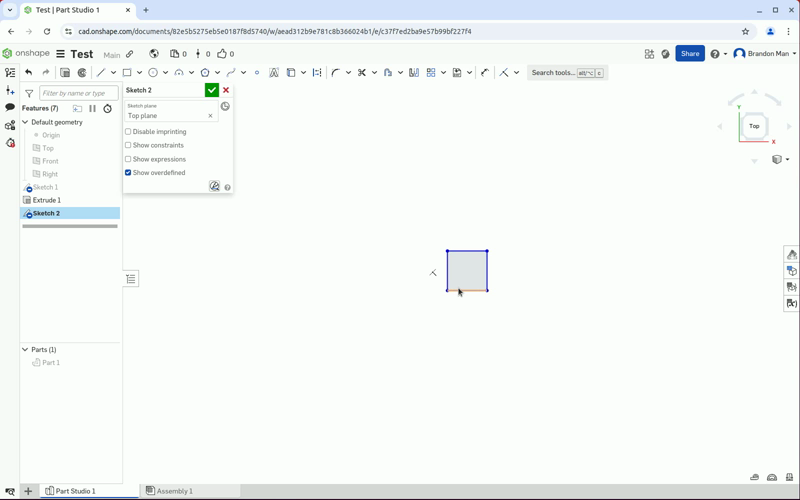
scroll(6)
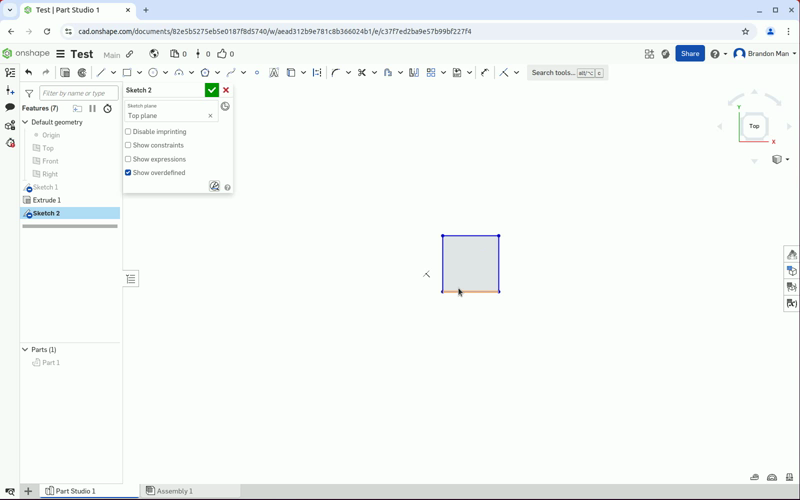
scroll(6)
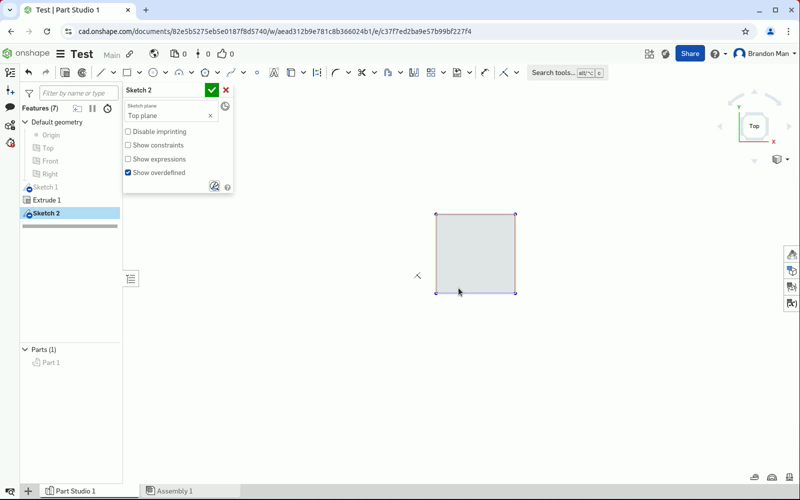
scroll(6)
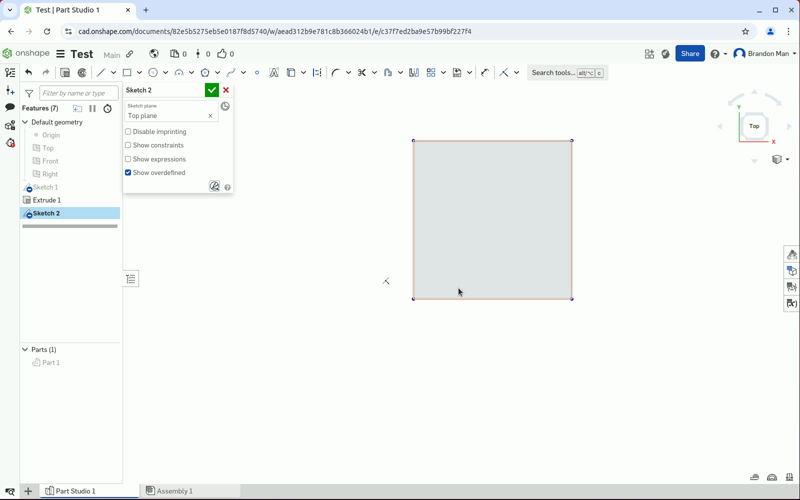
click(458, 287)
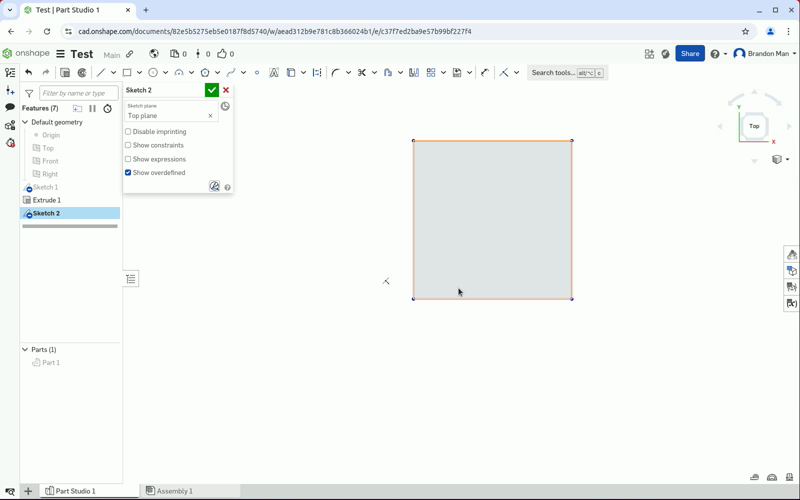
scroll(-6)
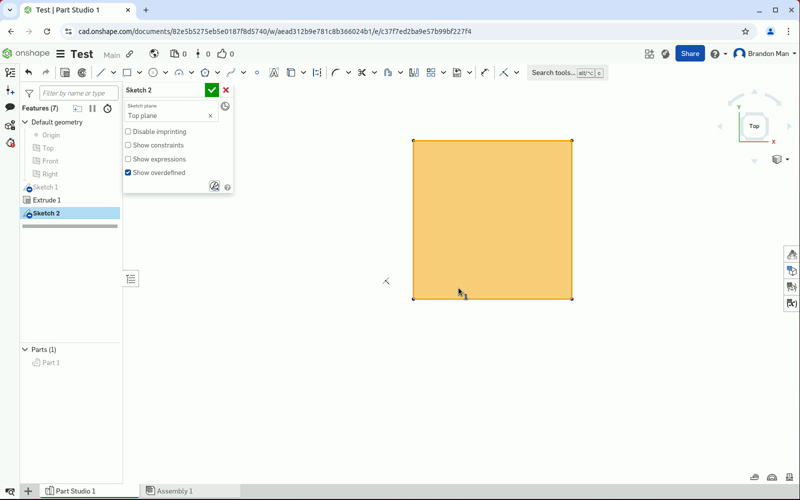
scroll(-6)
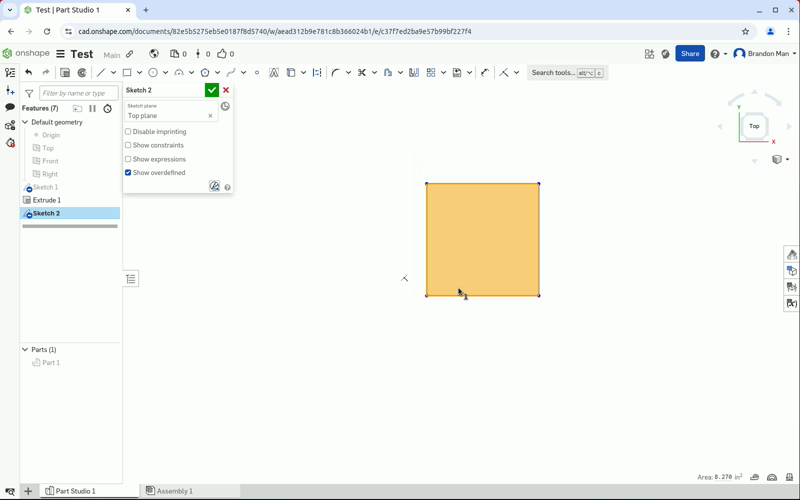
scroll(-6)
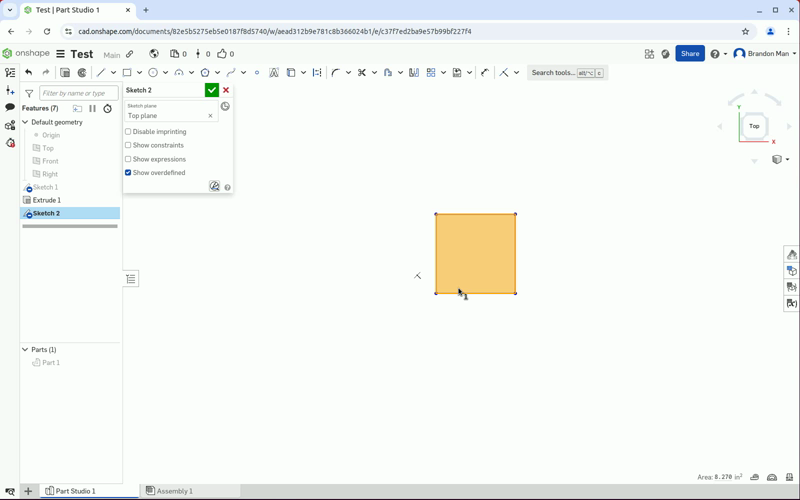
scroll(-6)
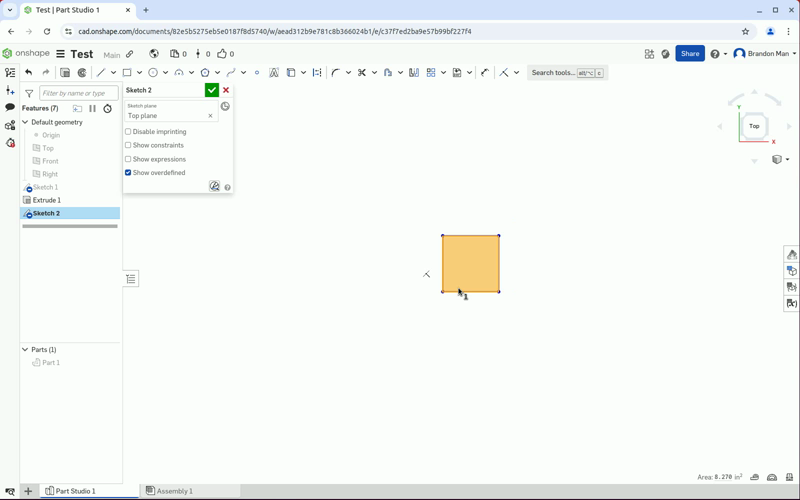
scroll(-6)
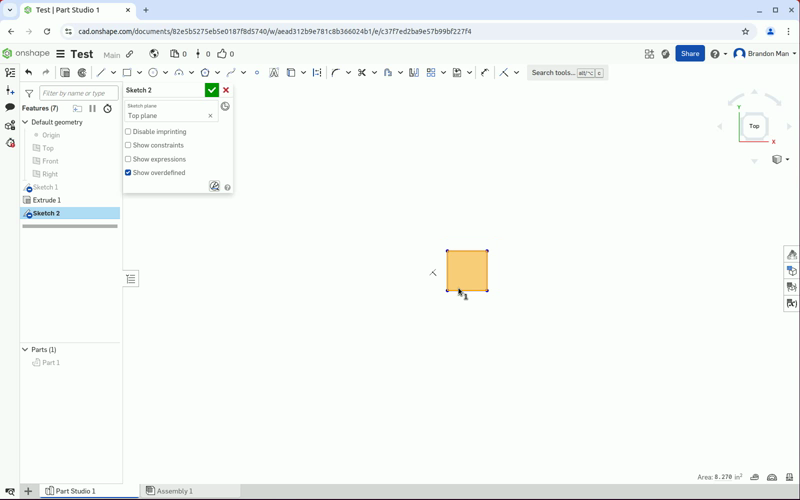
scroll(-6)
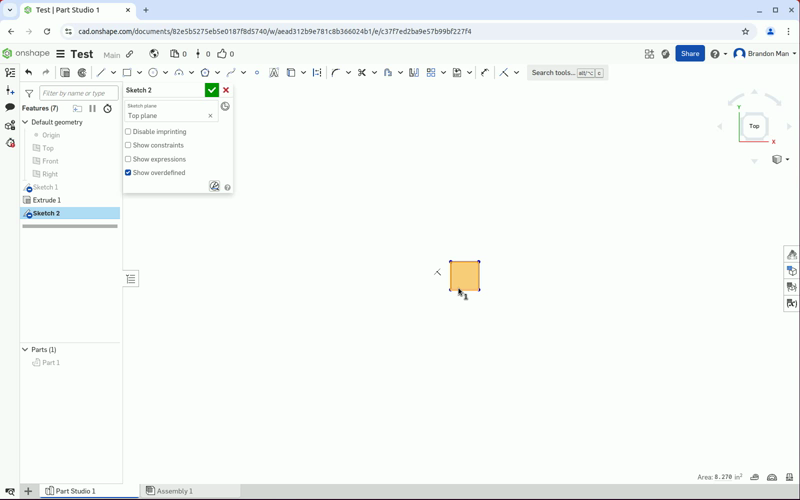
scroll(-6)
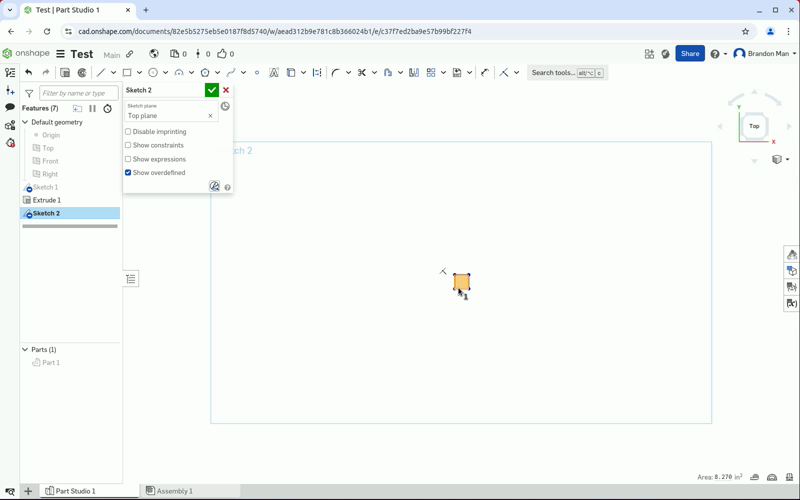
mouse_move(73, 352)
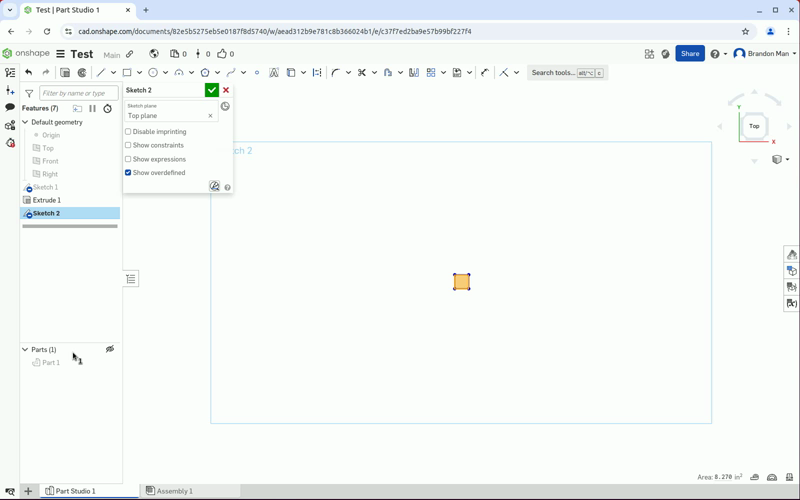
key(shift+y)
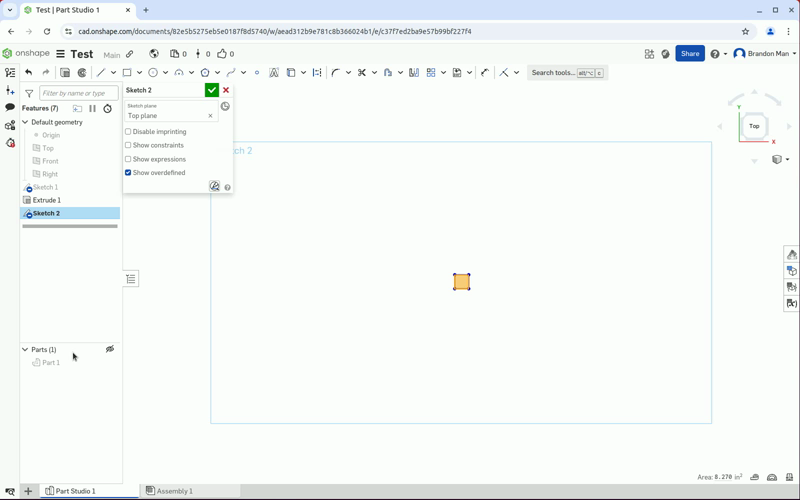
key(shift+e)
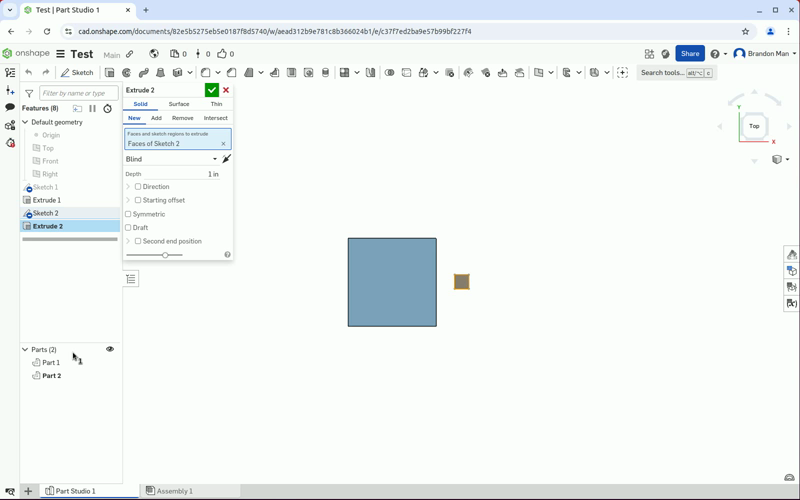
mouse_move(143, 106)
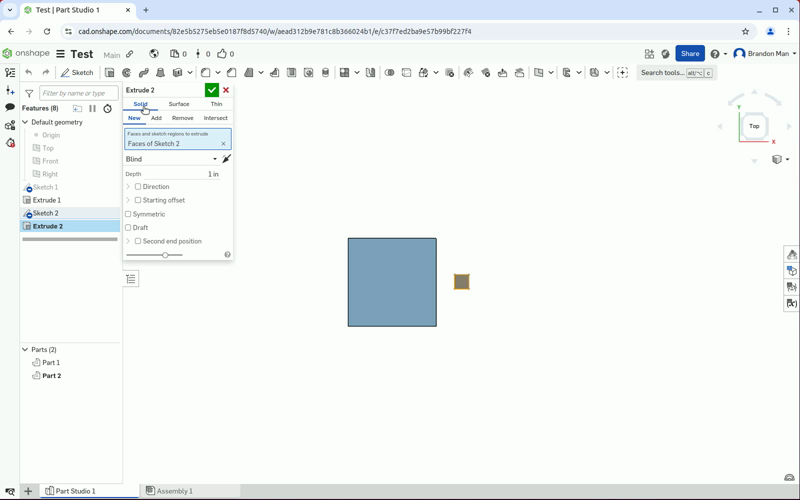
click(143, 106)
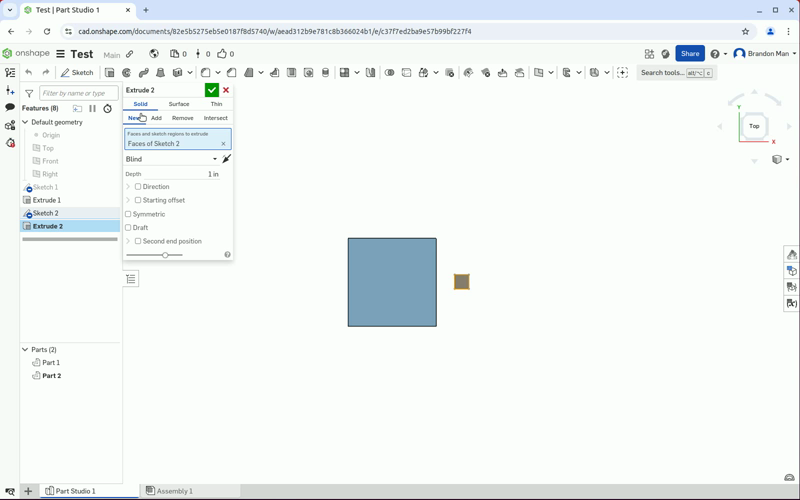
mouse_move(137, 120)
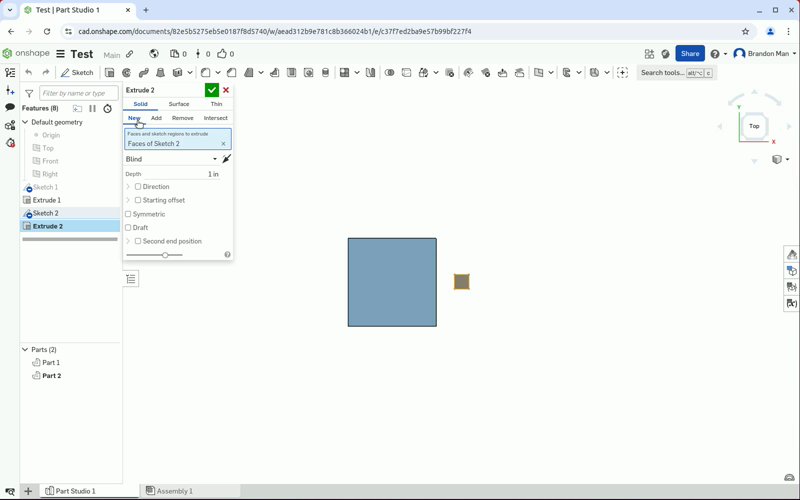
click(137, 120)
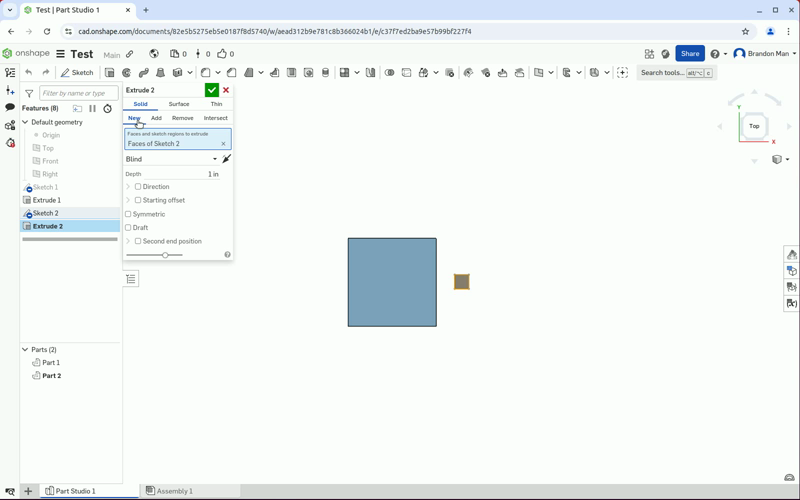
key(tab, 4)
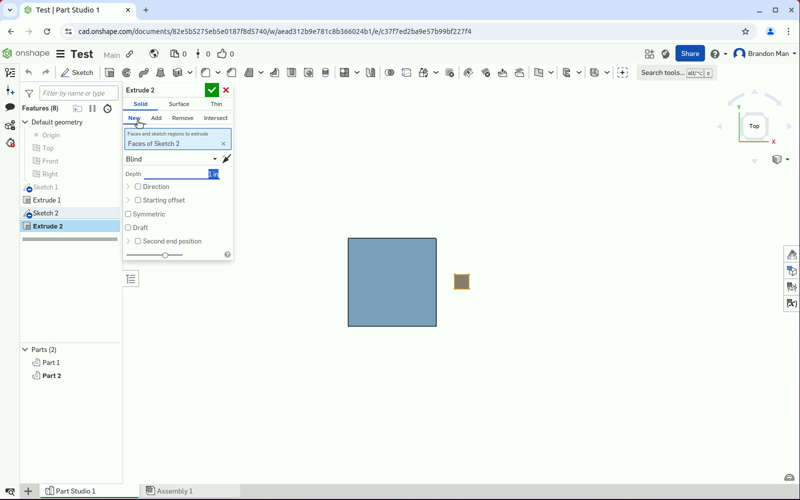
text(2.648)
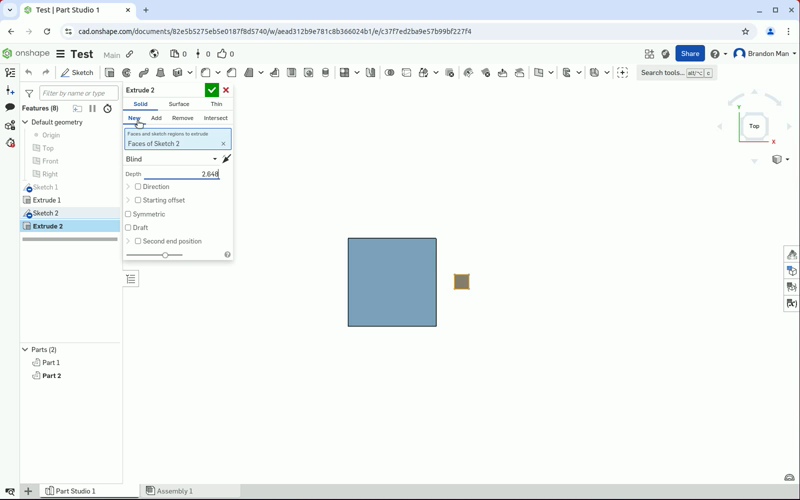
key(enter)
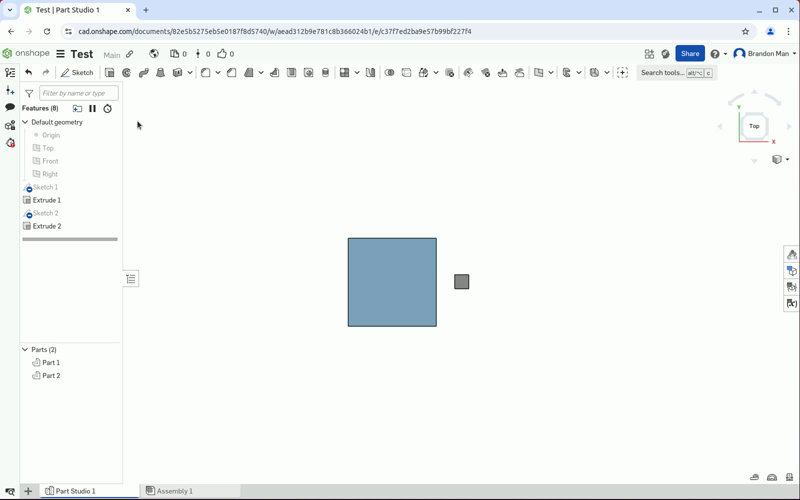
key(shift+h)
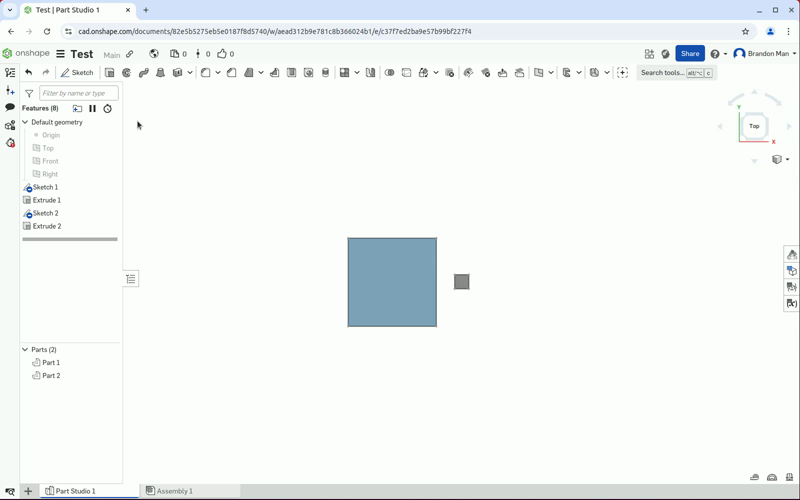
key(shift+h)
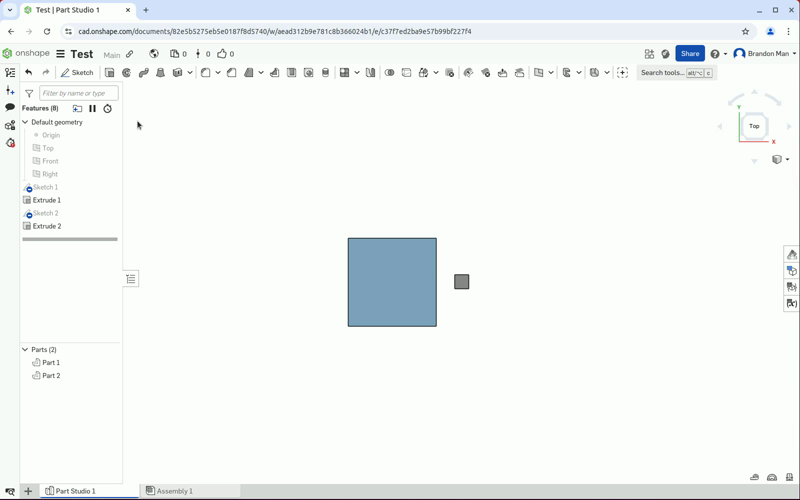
mouse_move(73, 189)
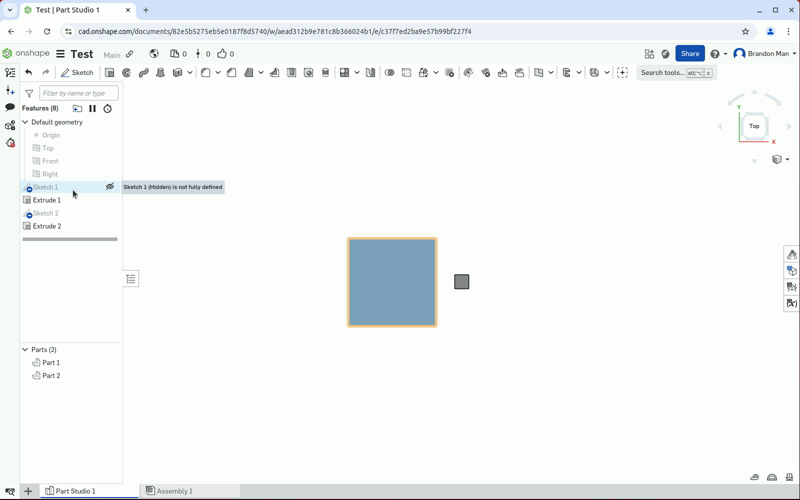
click(73, 189)
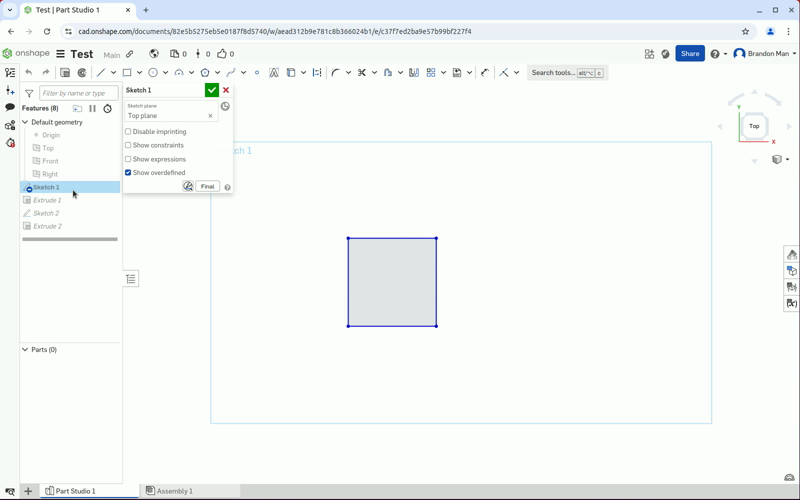
mouse_move(229, 92)
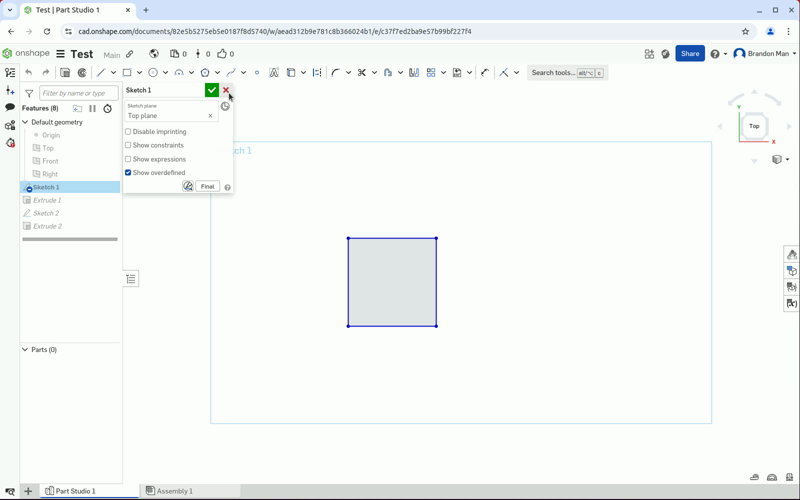
click(229, 92)
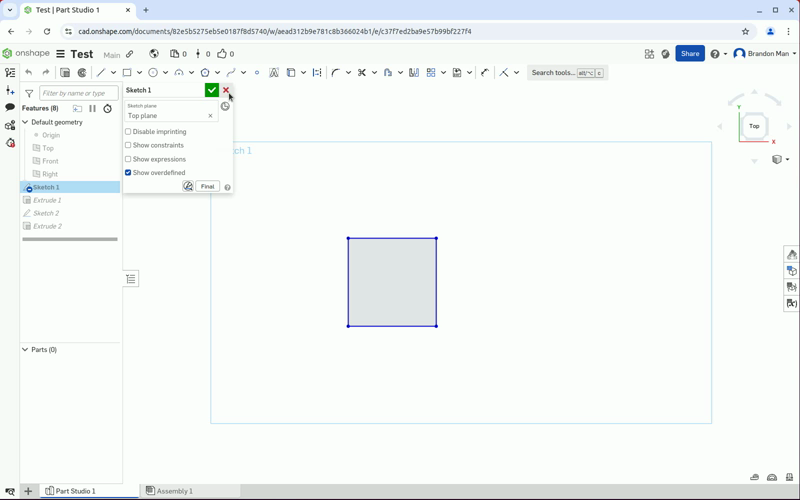
key(shift+s)
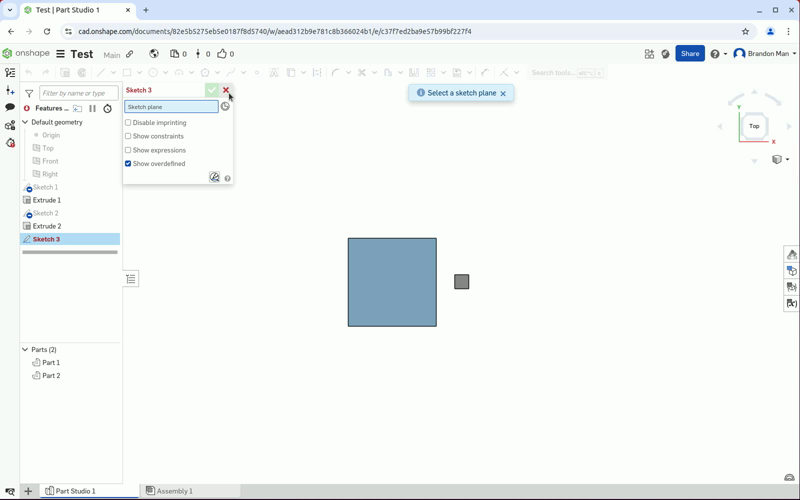
mouse_move(73, 150)
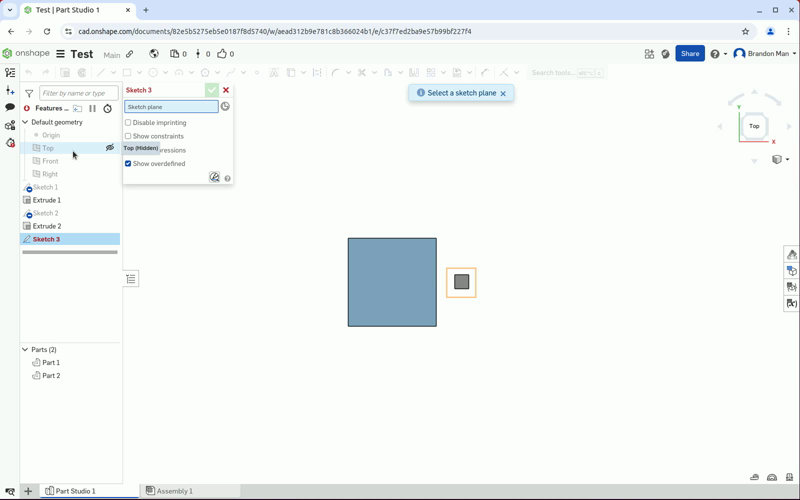
click(73, 150)
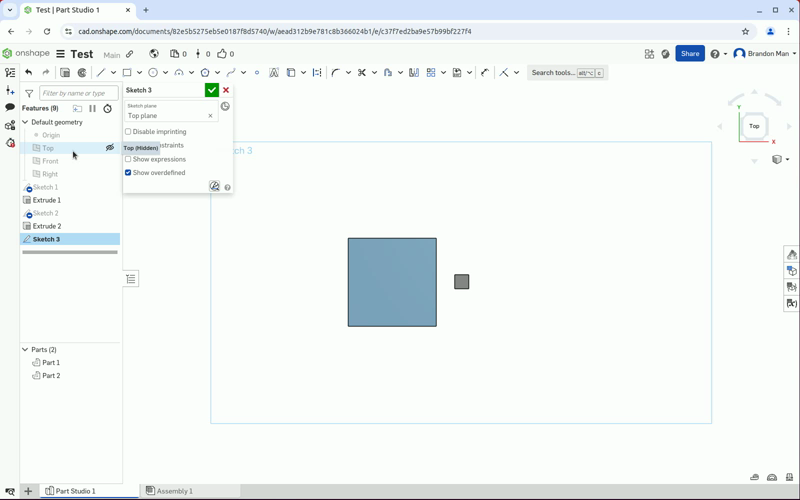
mouse_move(73, 352)
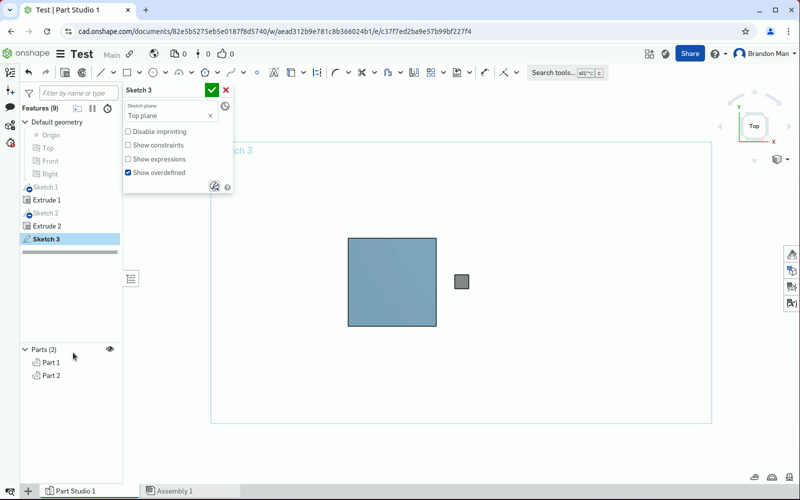
key(y)
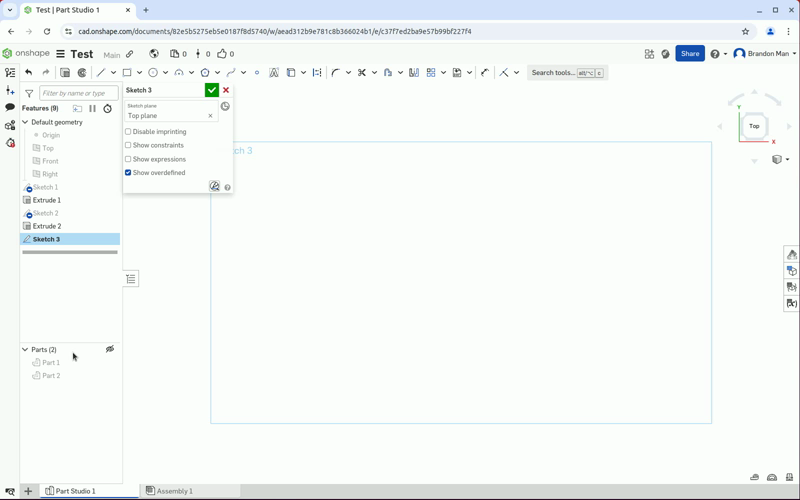
key(l)
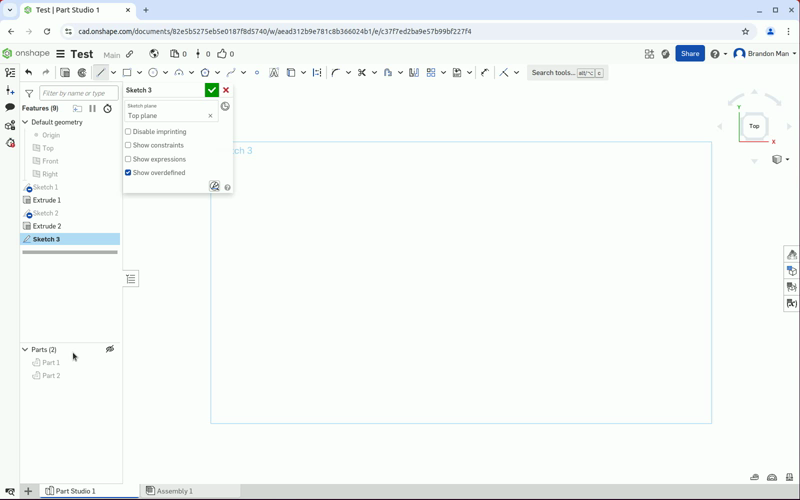
key_down(shift)
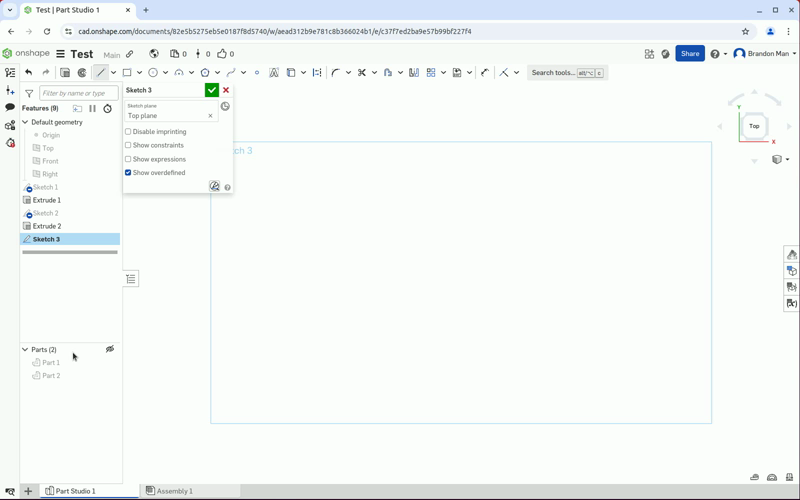
mouse_move(473, 307)
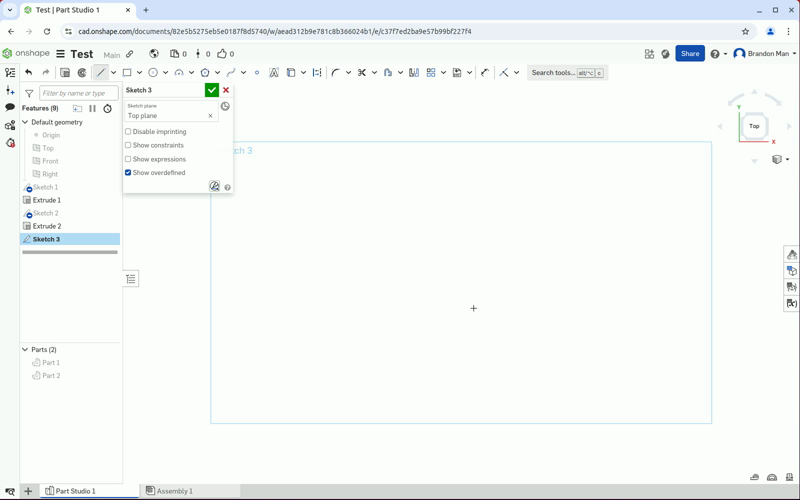
click(473, 307)
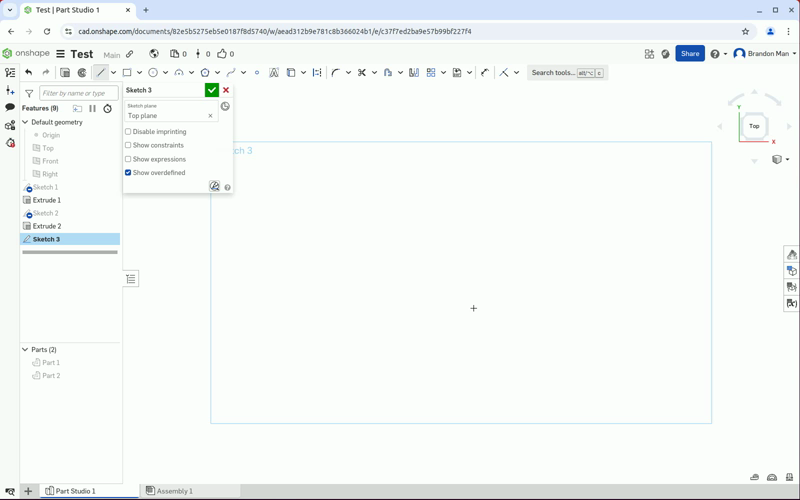
key_up(shift)
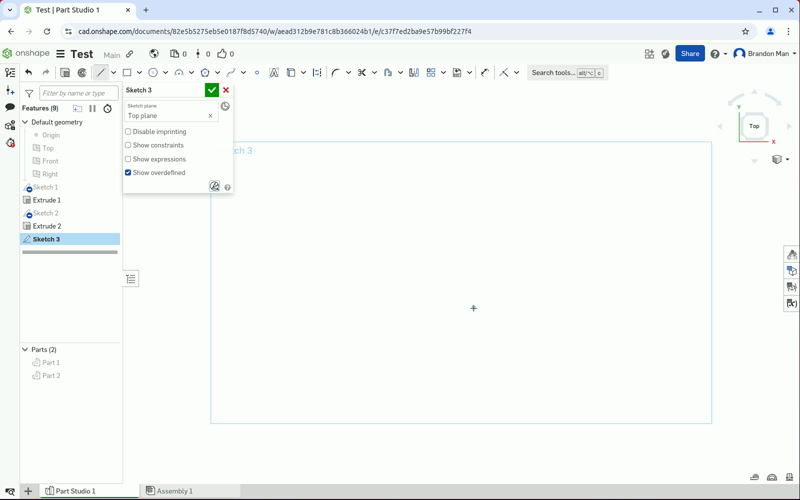
key_down(shift)
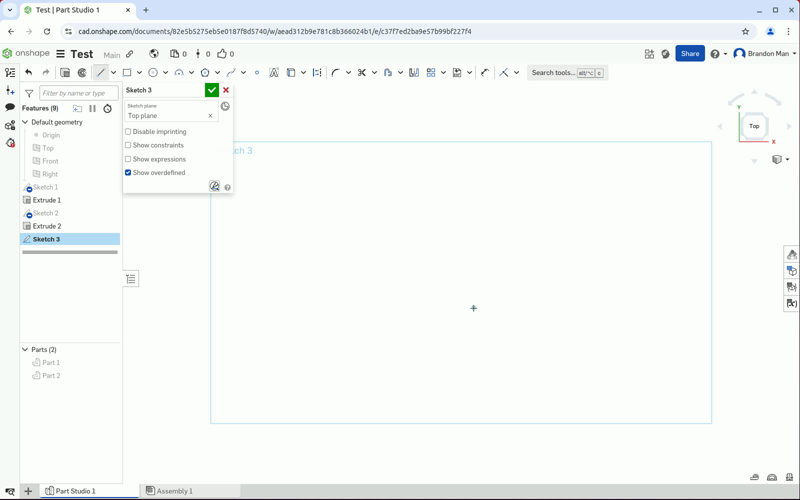
mouse_move(503, 307)
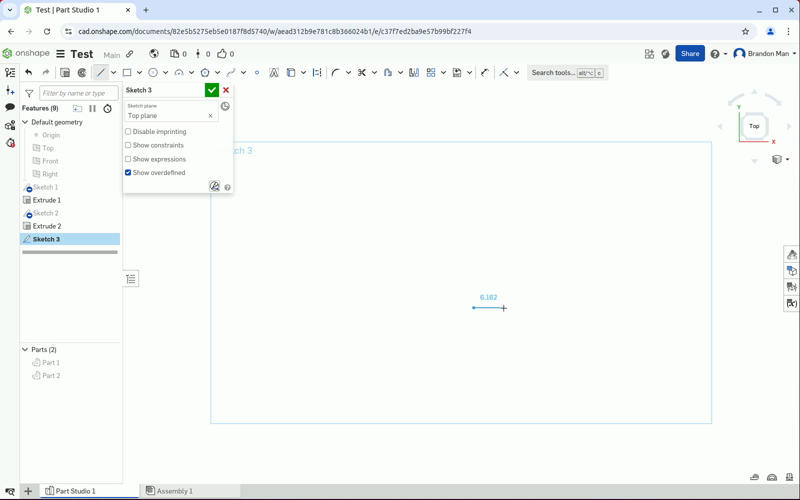
mouse_move(524, 307)
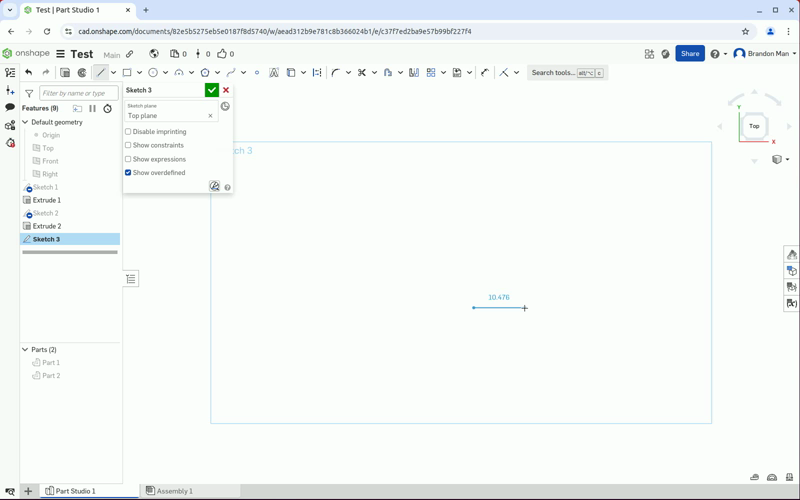
click(524, 307)
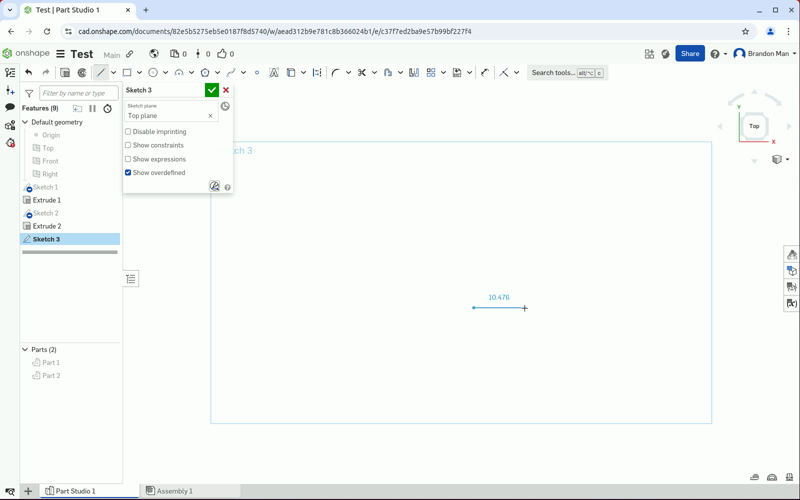
key_up(shift)
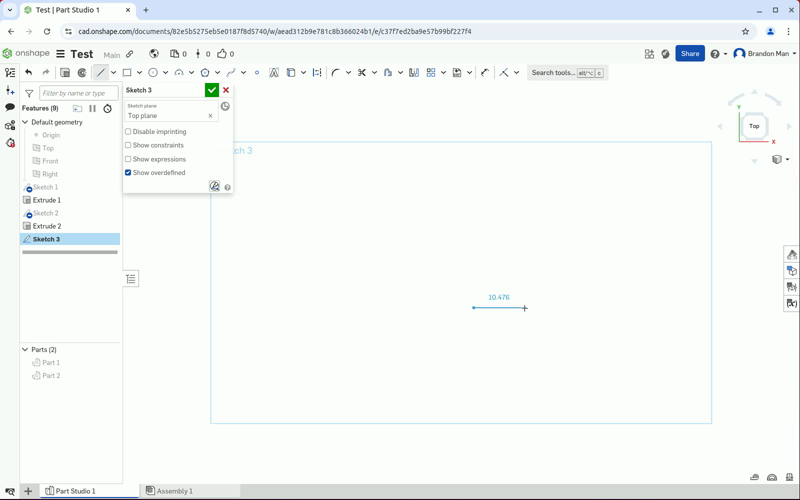
key_down(shift)
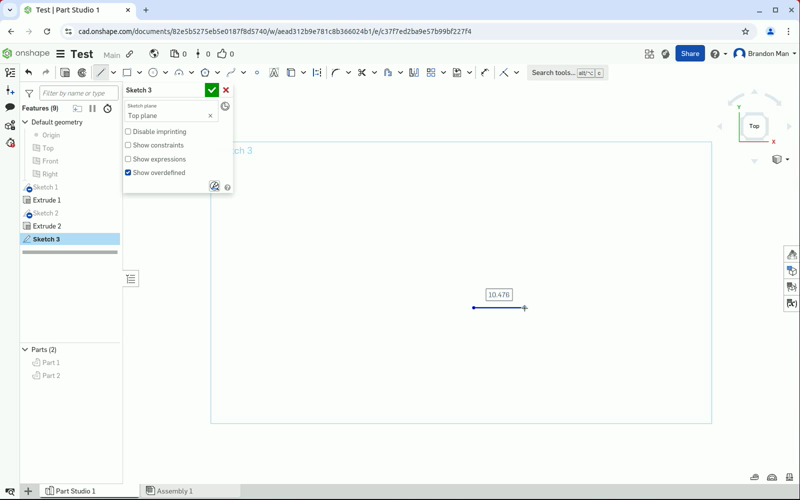
mouse_move(554, 307)
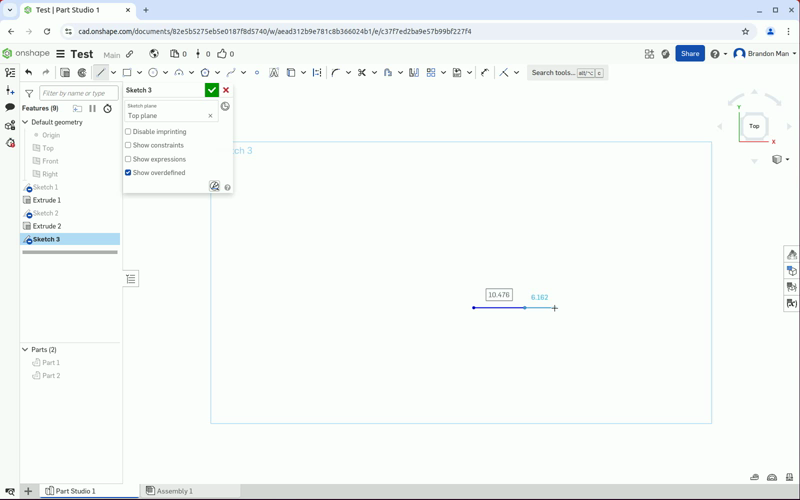
mouse_move(524, 256)
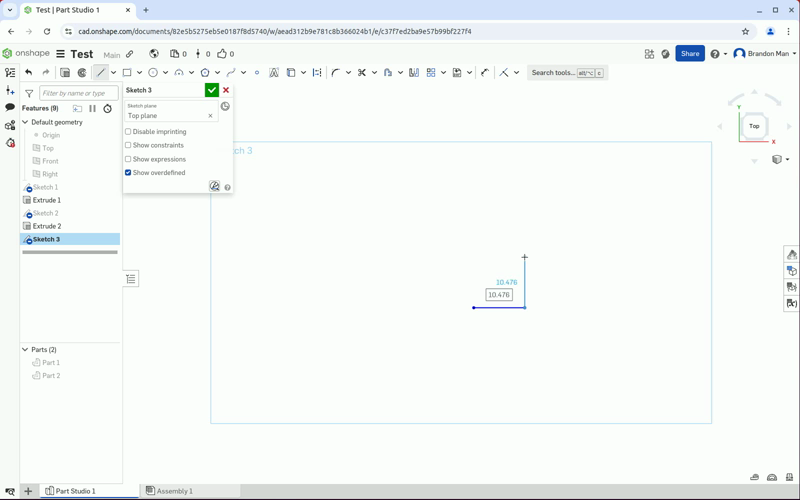
click(524, 256)
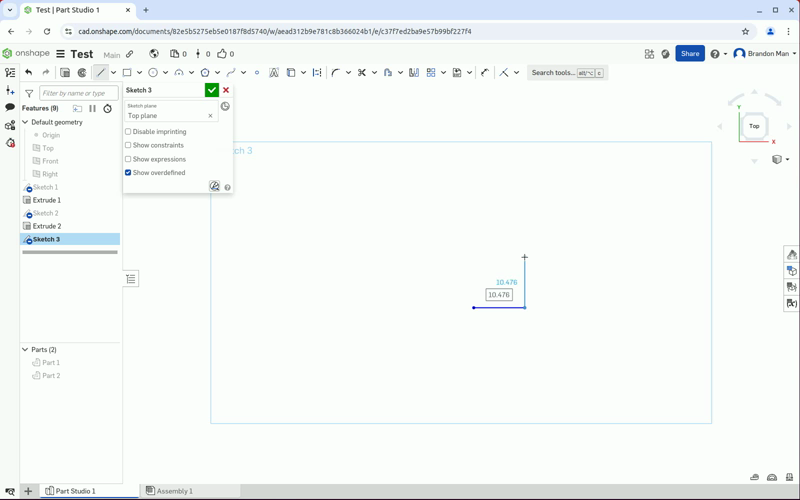
key_up(shift)
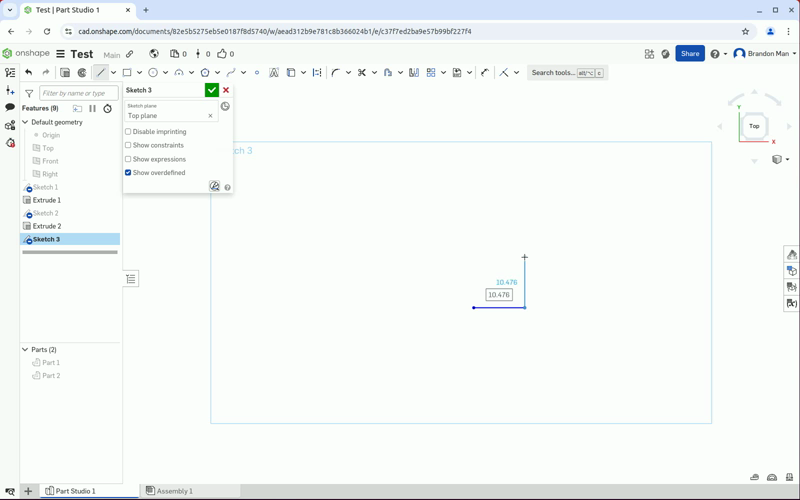
key_down(shift)
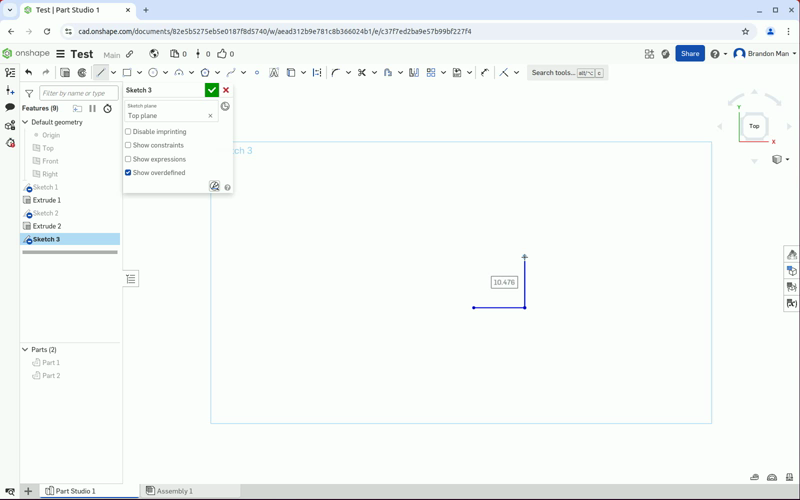
mouse_move(554, 256)
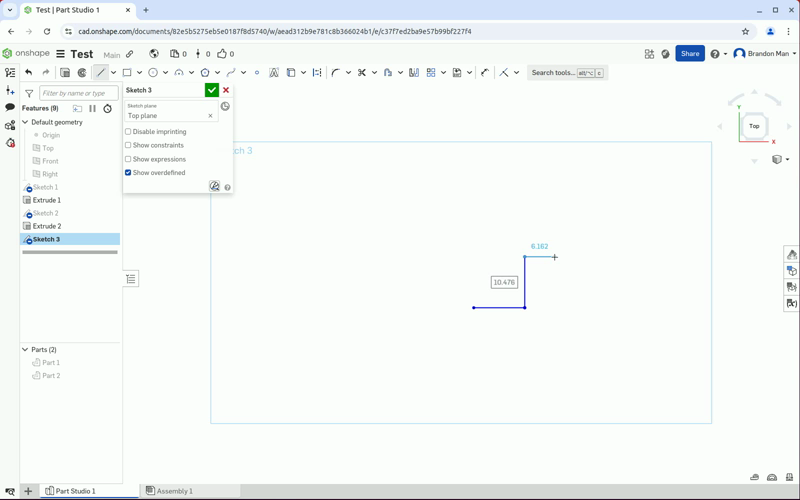
mouse_move(473, 256)
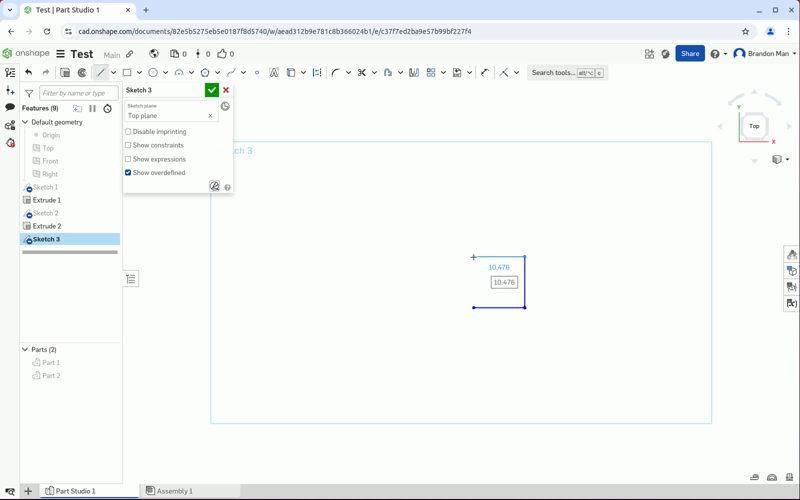
click(473, 256)
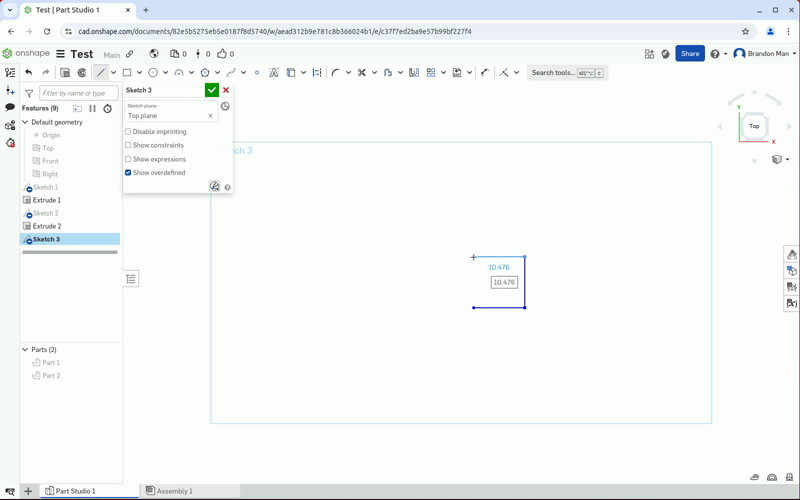
key_up(shift)
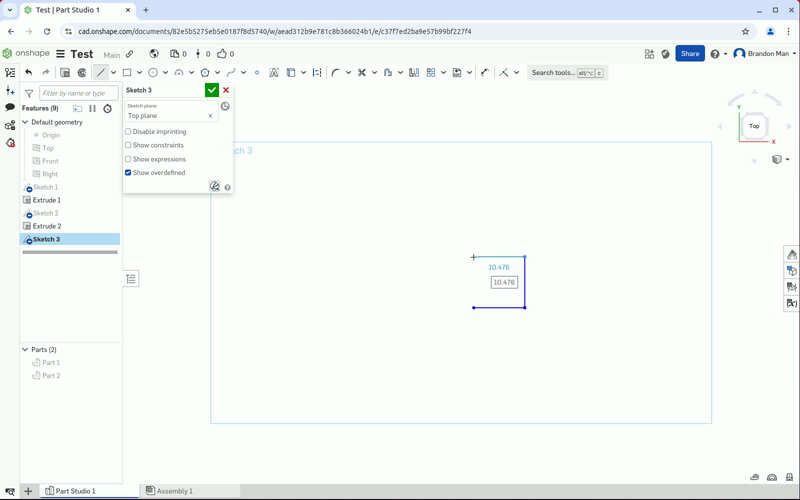
mouse_move(503, 256)
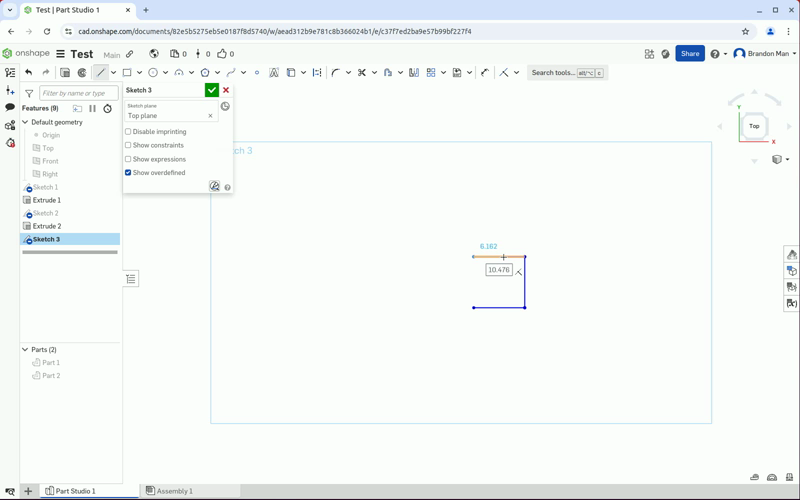
key_down(shift)
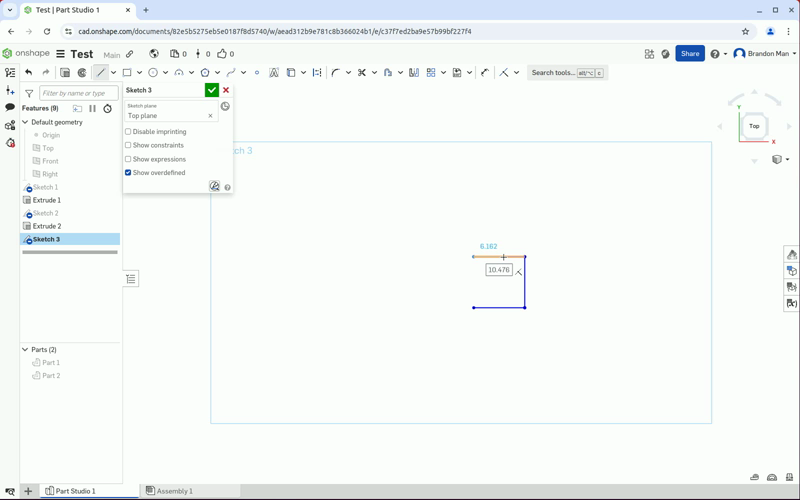
mouse_move(473, 307)
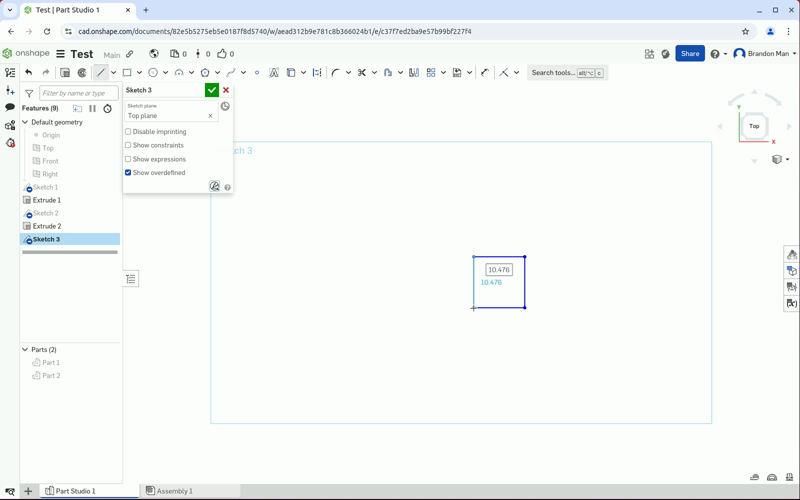
key_up(shift)
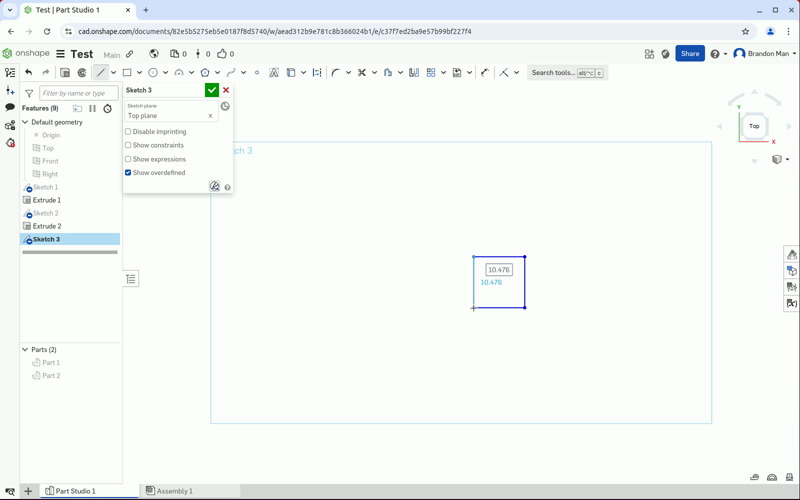
click(473, 307)
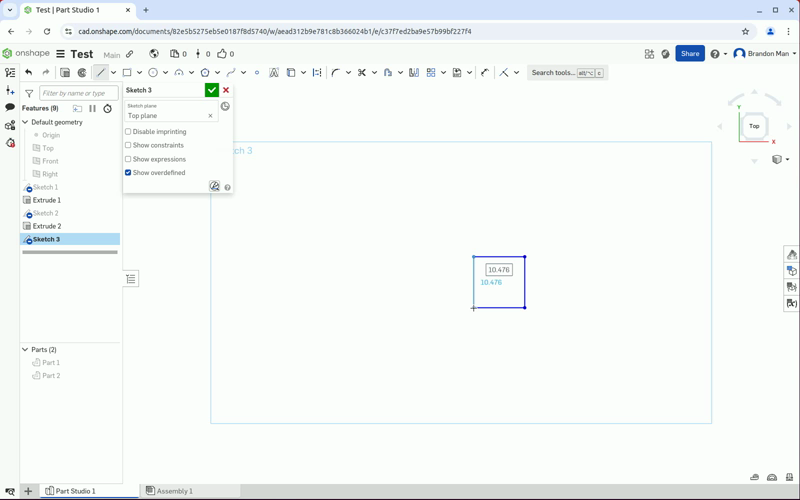
key(esc)
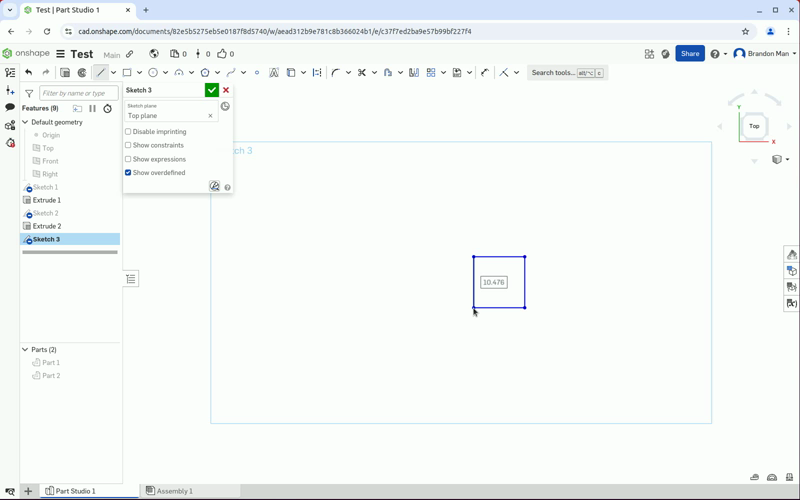
mouse_move(482, 259)
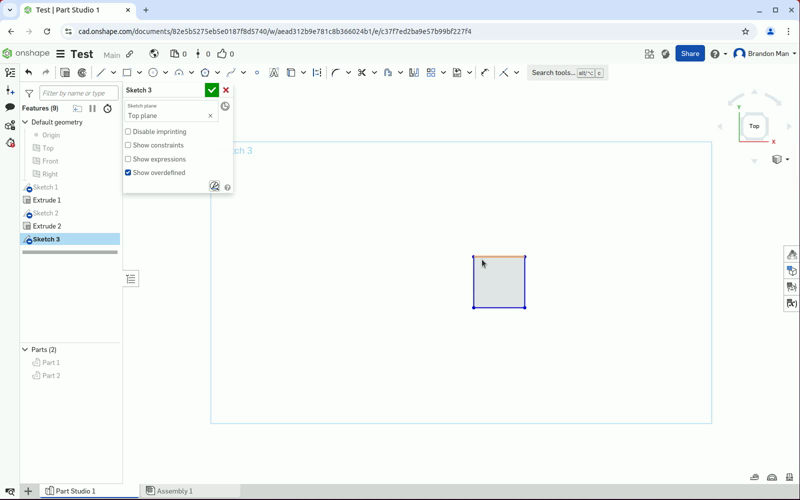
click(482, 259)
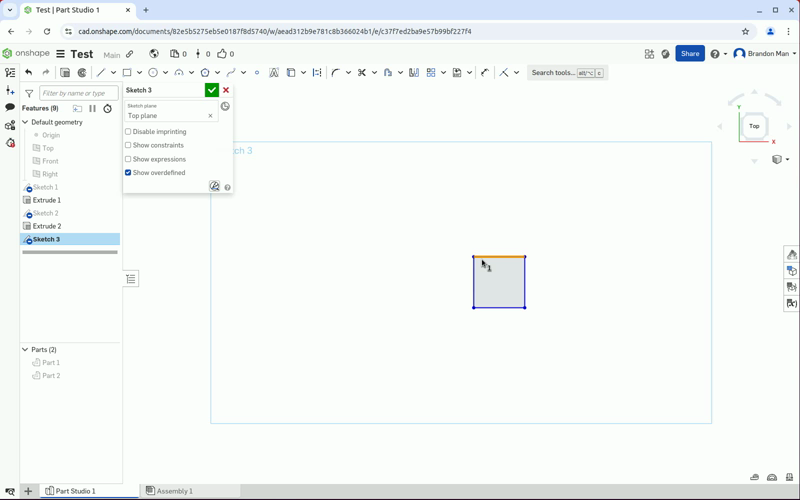
mouse_move(73, 352)
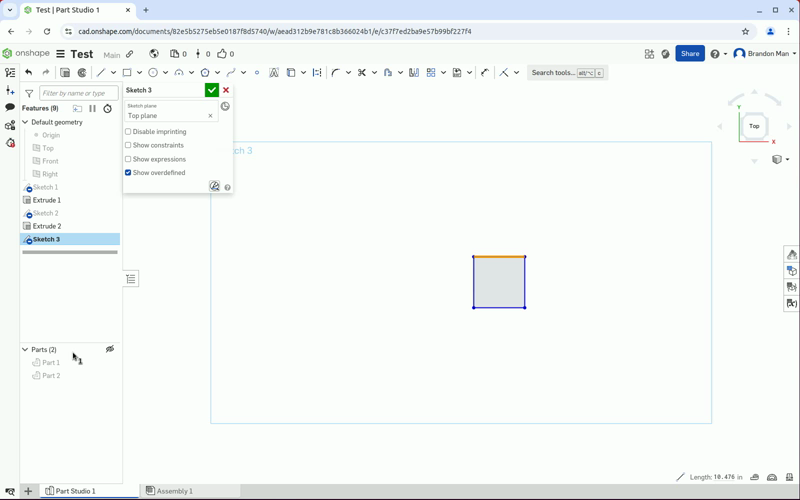
key(shift+y)
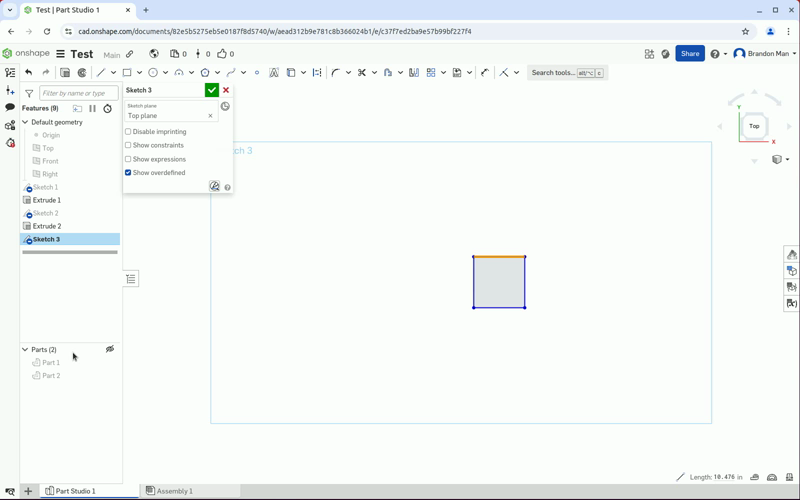
key(shift+e)
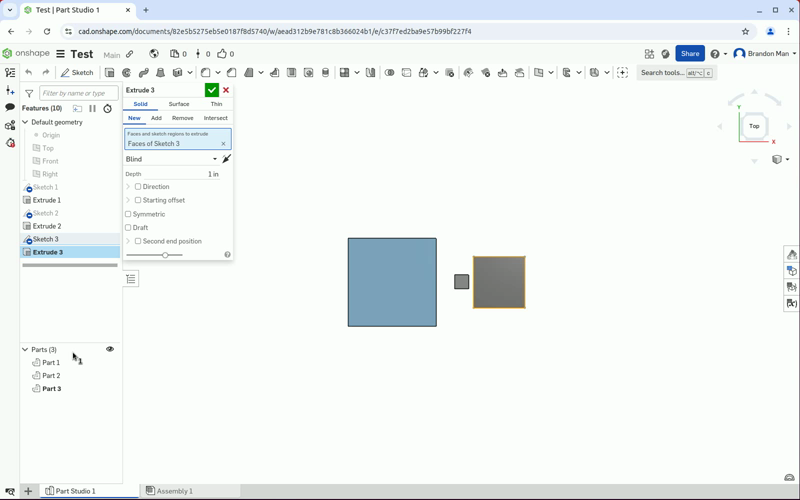
mouse_move(143, 106)
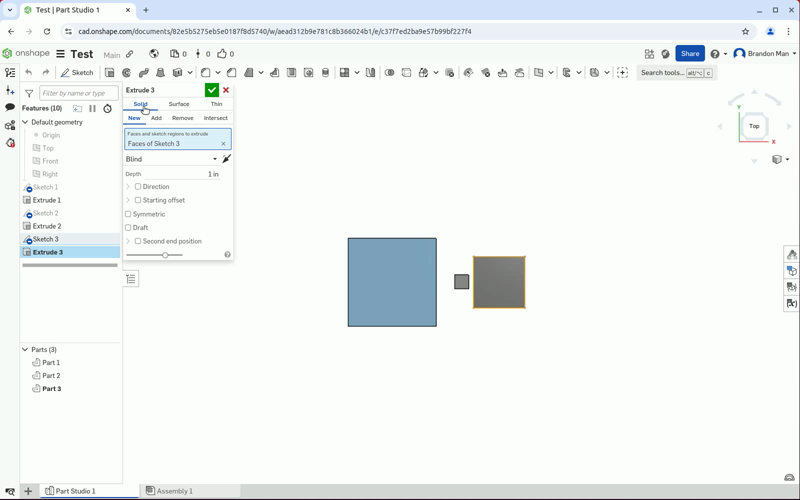
click(143, 106)
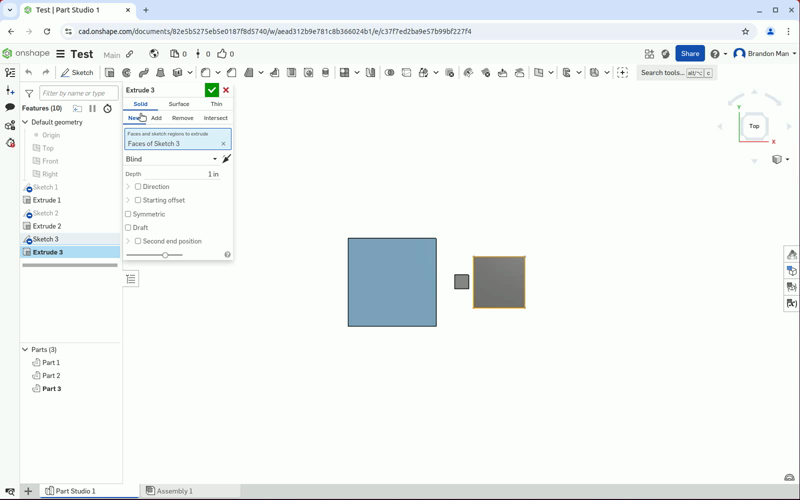
mouse_move(137, 120)
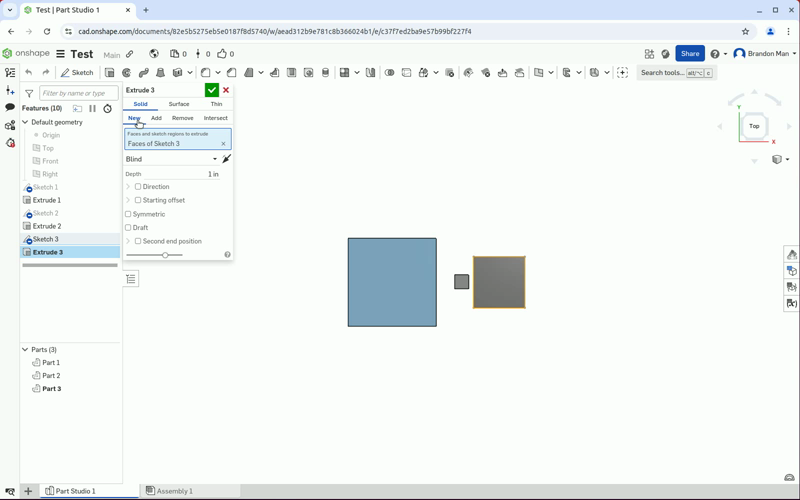
click(137, 120)
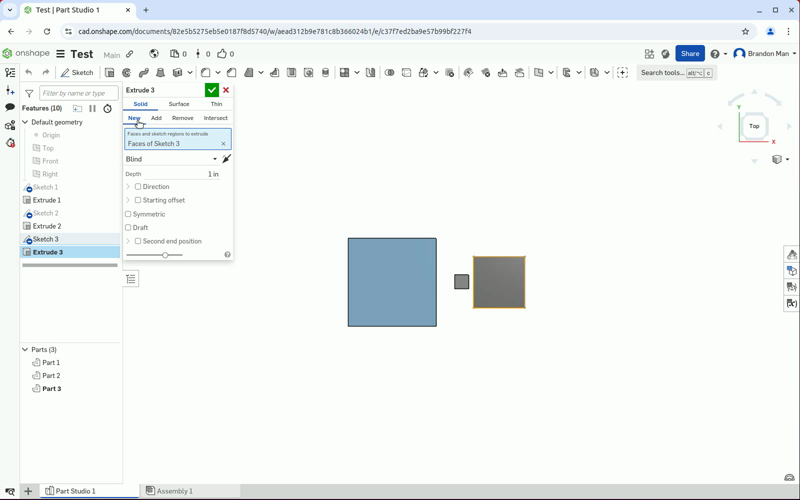
key(tab, 4)
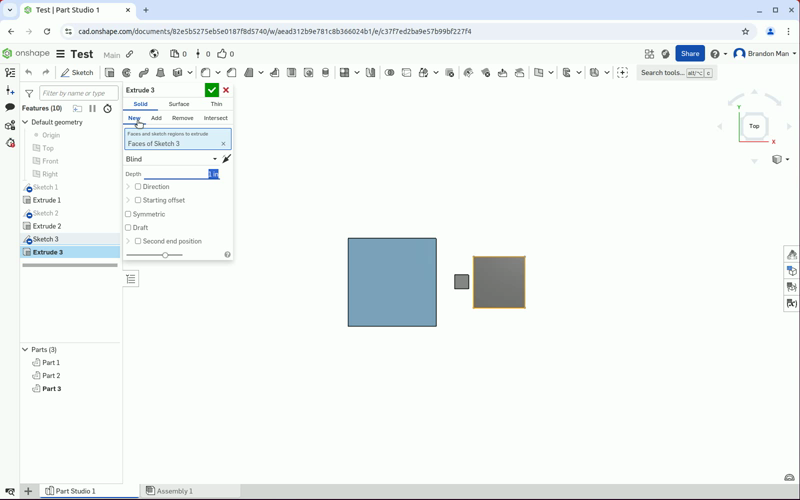
text(10.351)
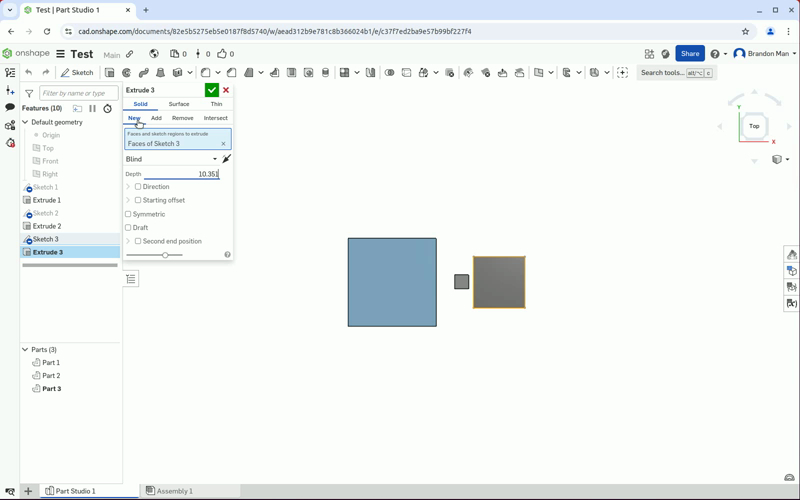
key(enter)
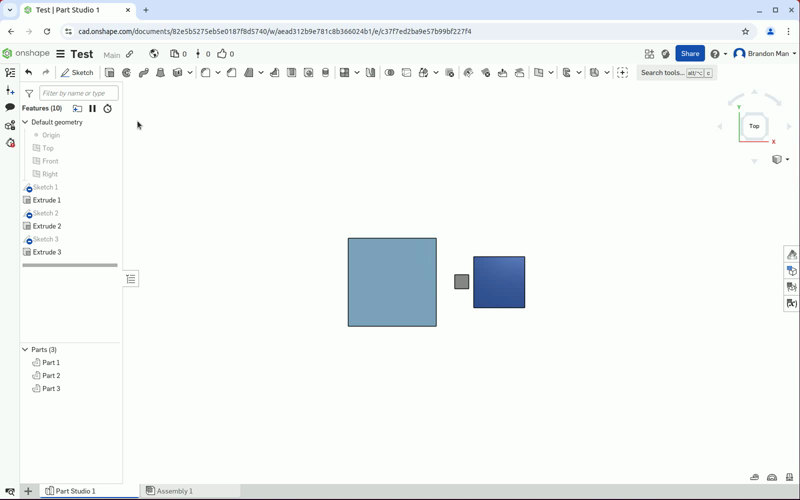
key(shift+h)
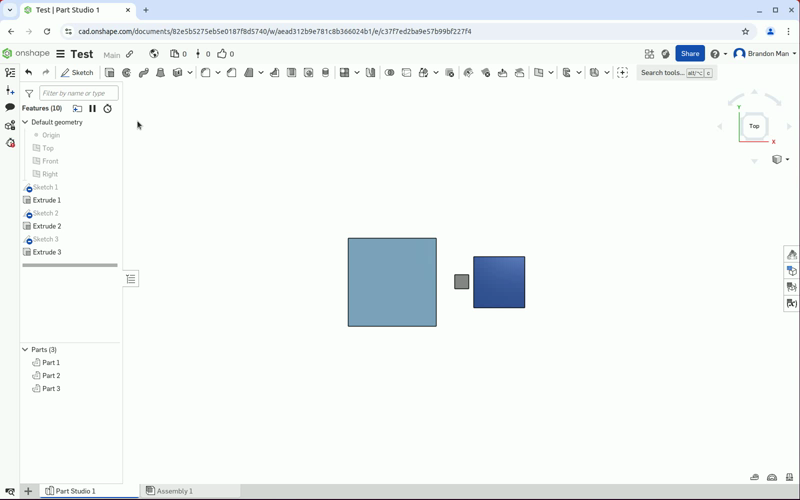
key(shift+h)
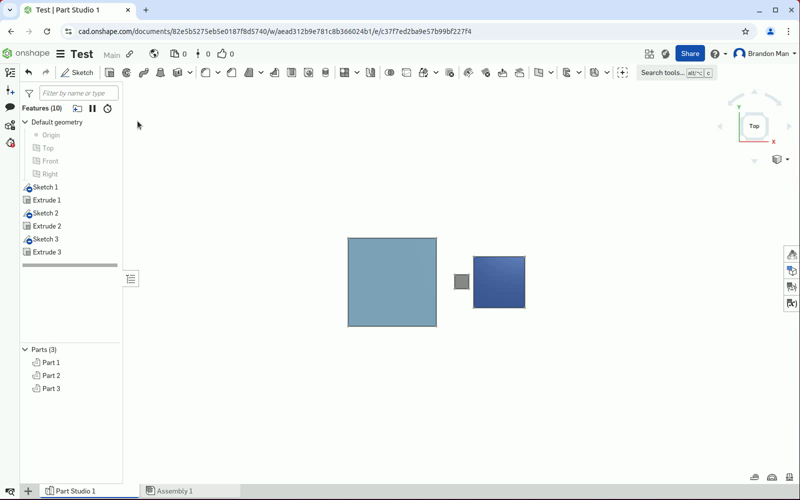
key(shift+7)
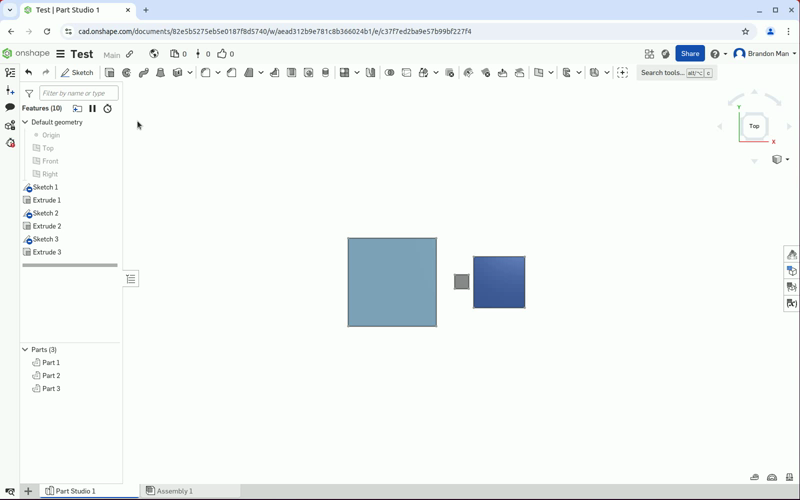
key(up, 3)
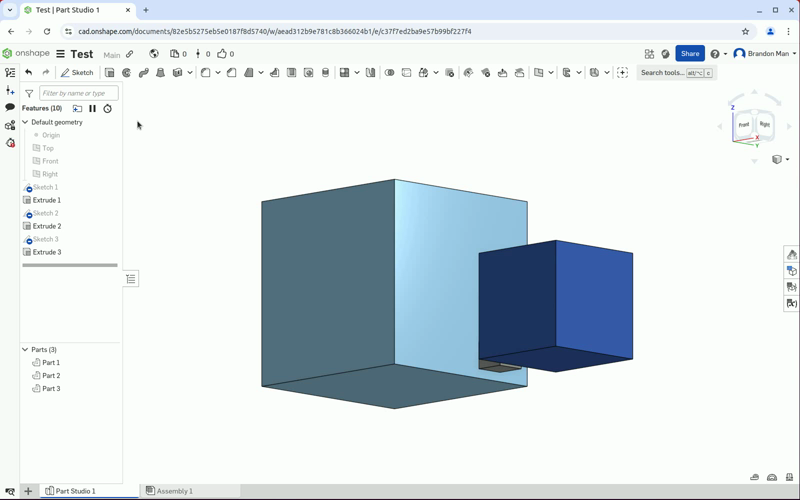
key(left, 3)
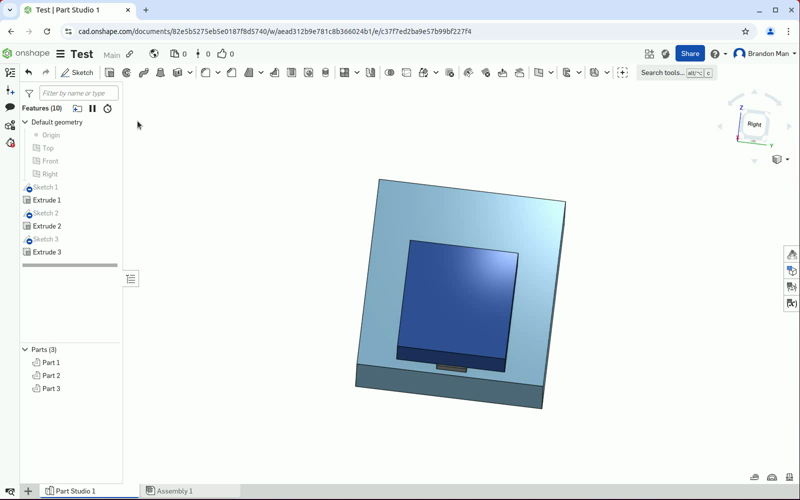
key(right, 3)
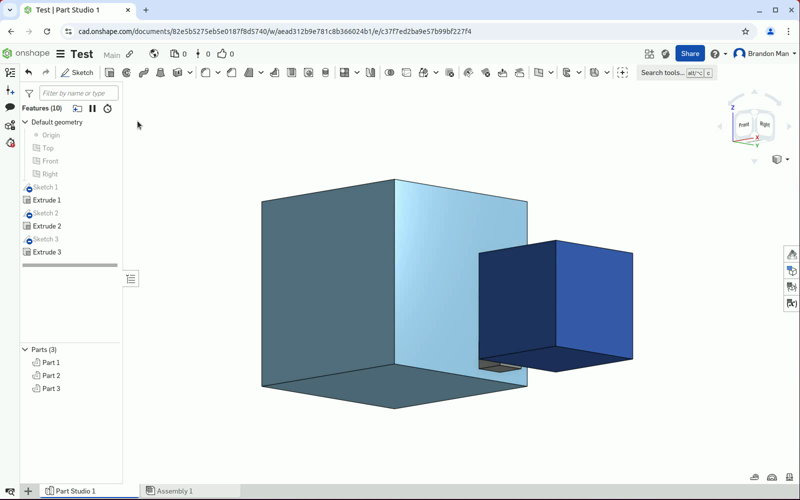
key(down, 3)
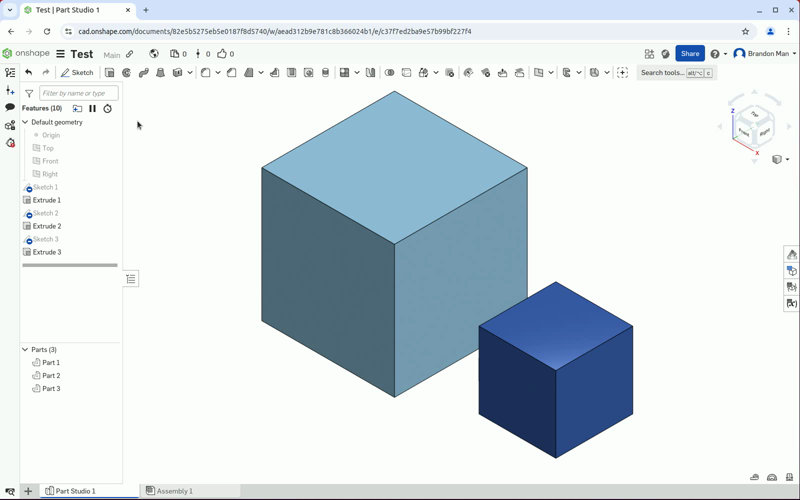
mouse_move(73, 189)
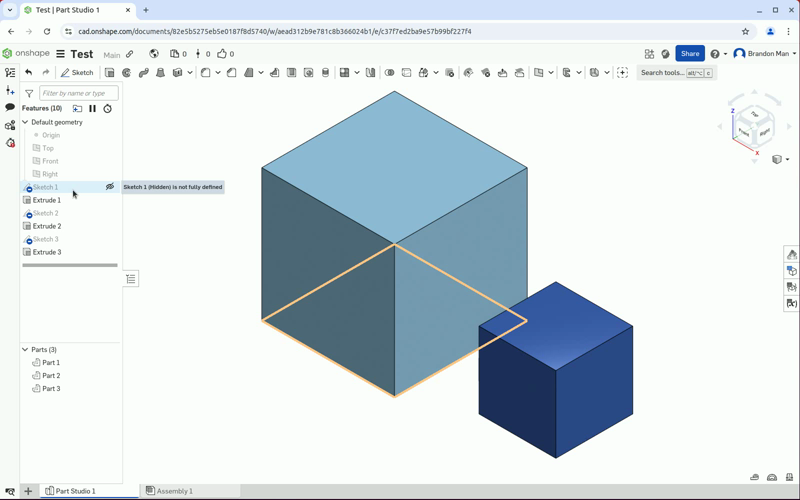
click(73, 189)